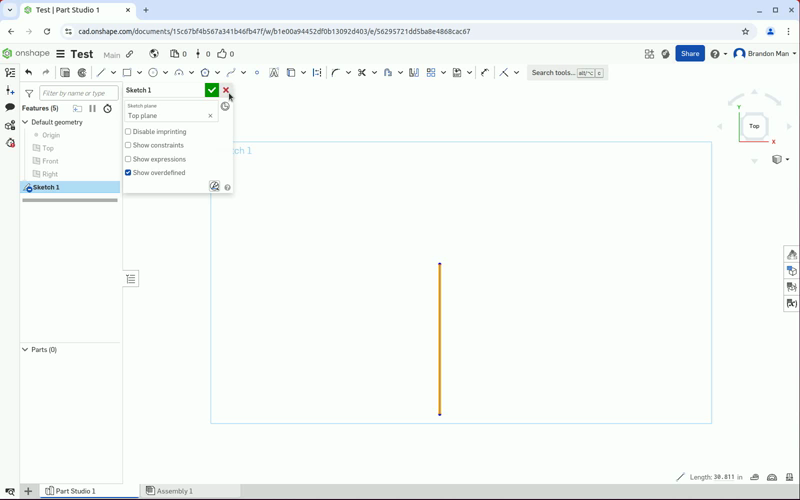
key(shift+h)
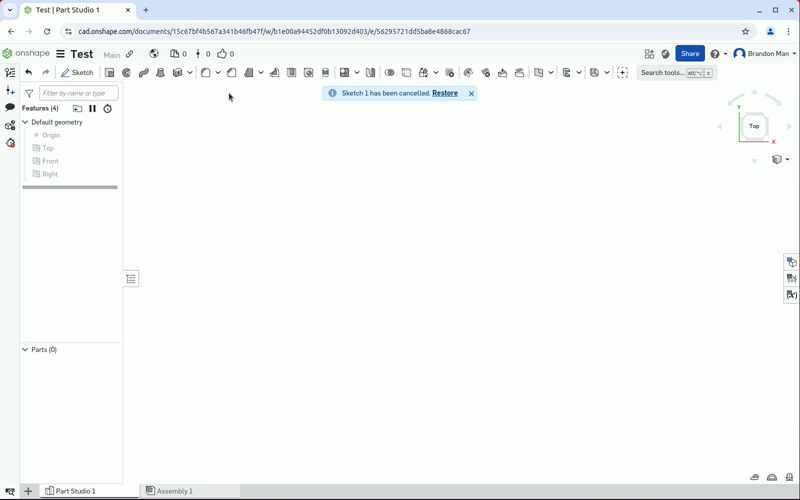
mouse_move(73, 352)
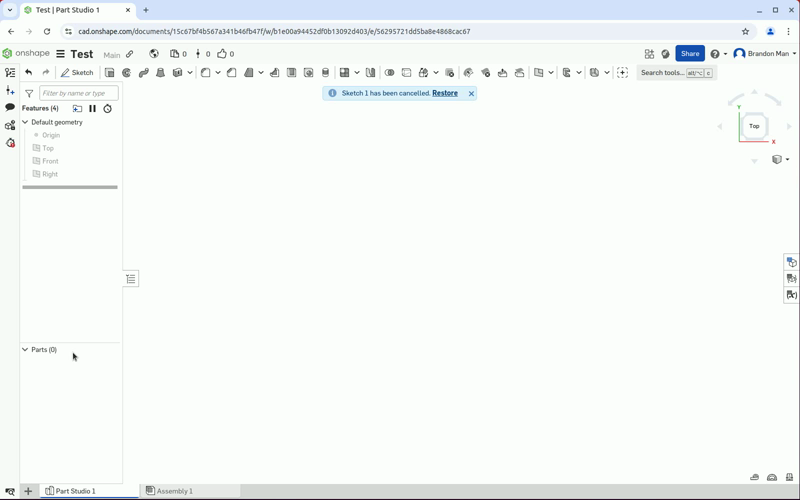
key(y)
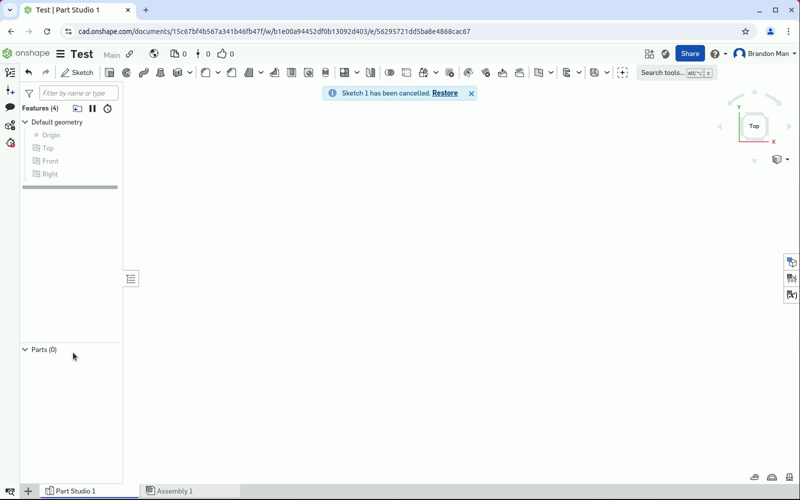
key(shift+p)
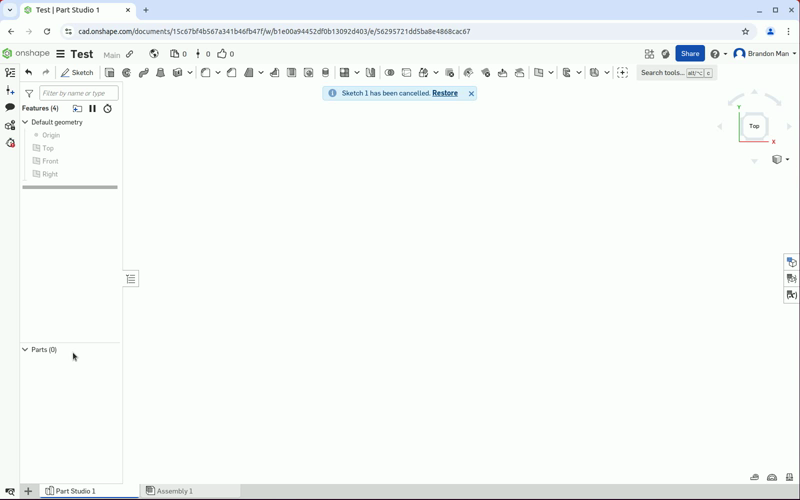
key(space)
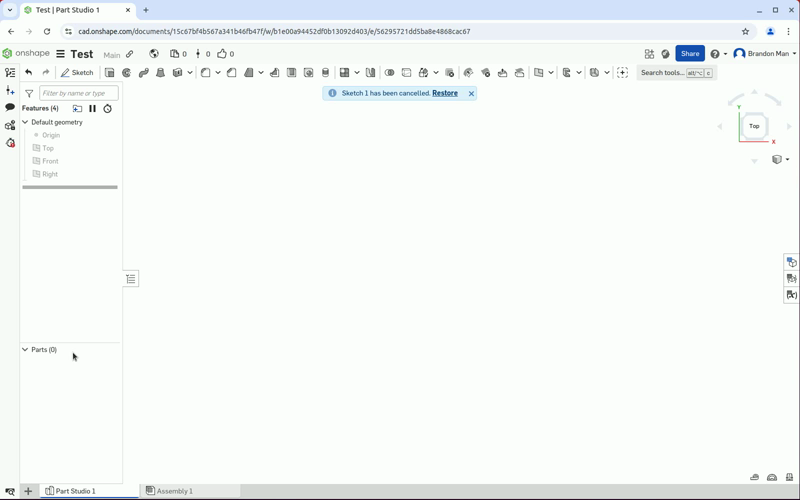
key_down(shift)
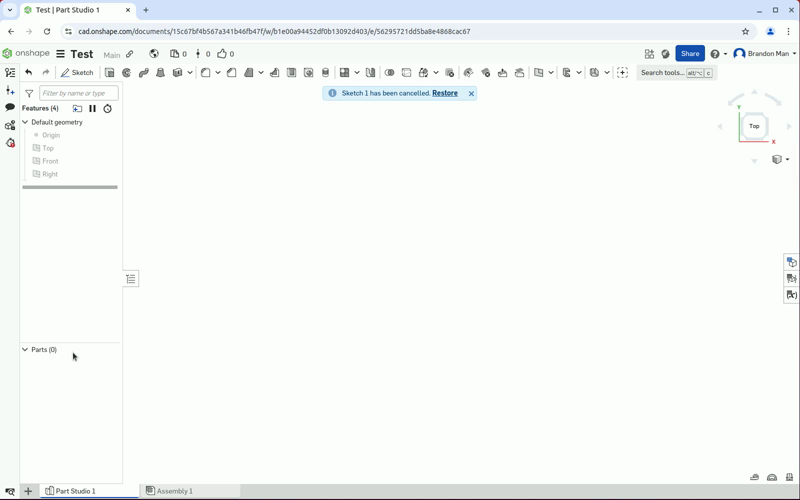
key(up)
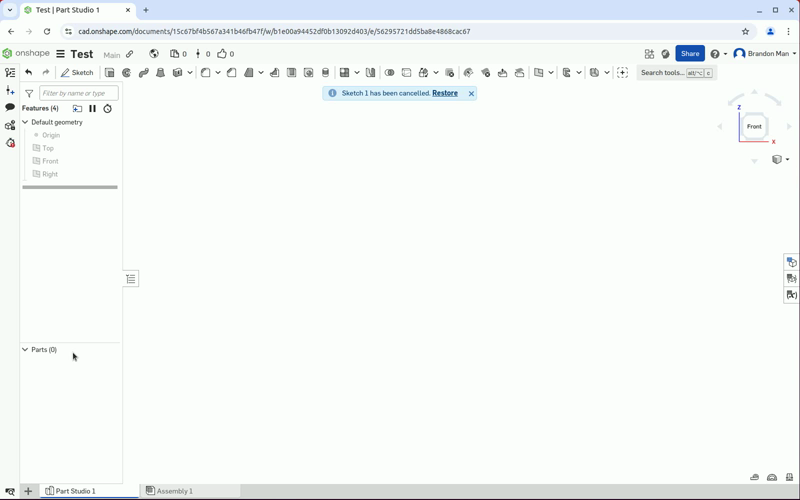
key_up(shift)
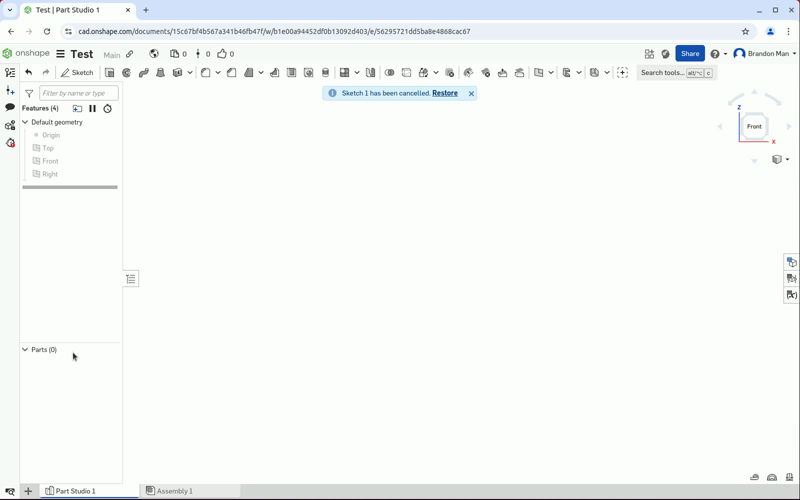
key(space)
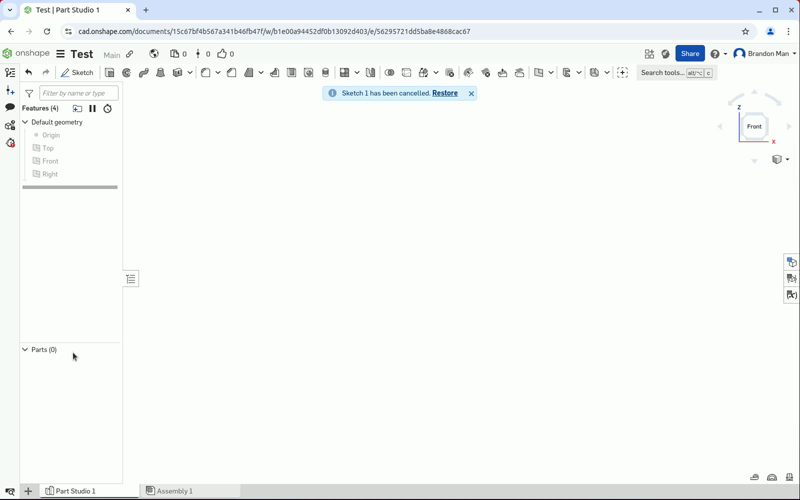
key_down(shift)
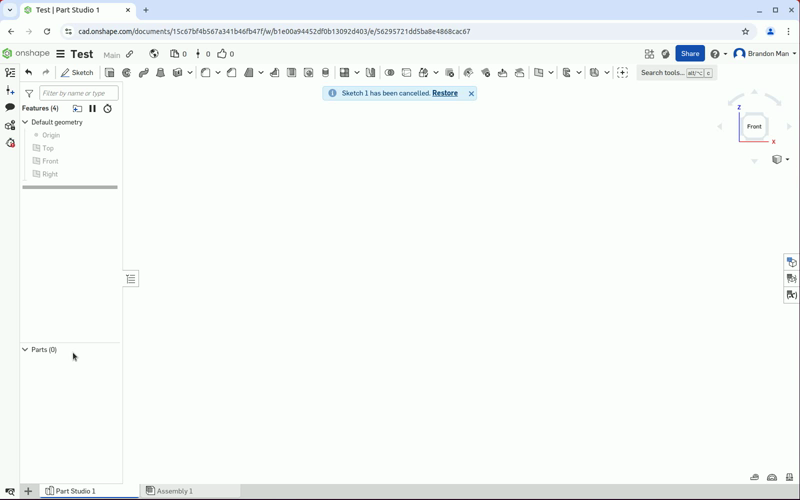
key(left)
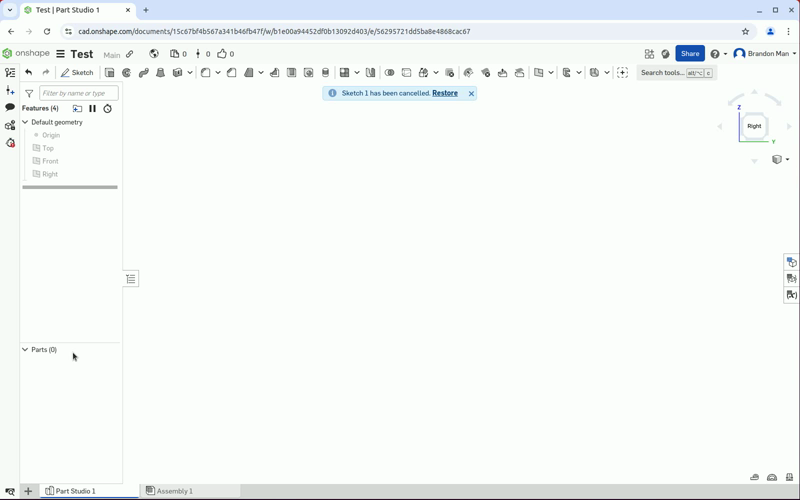
key_up(shift)
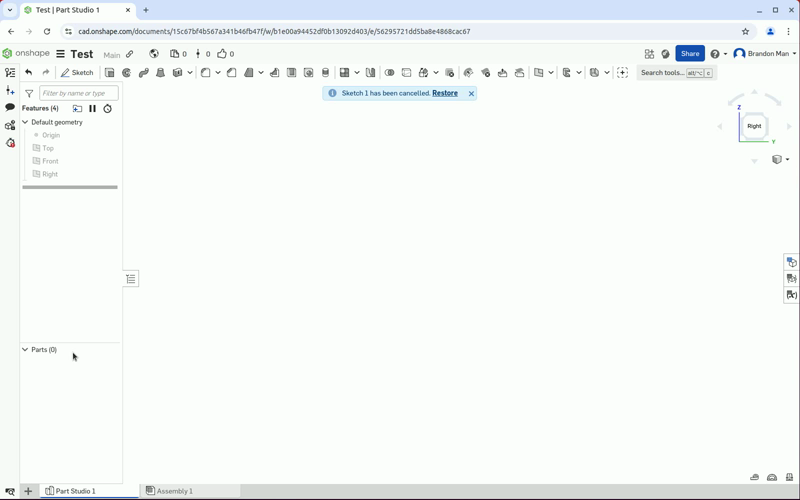
mouse_move(73, 352)
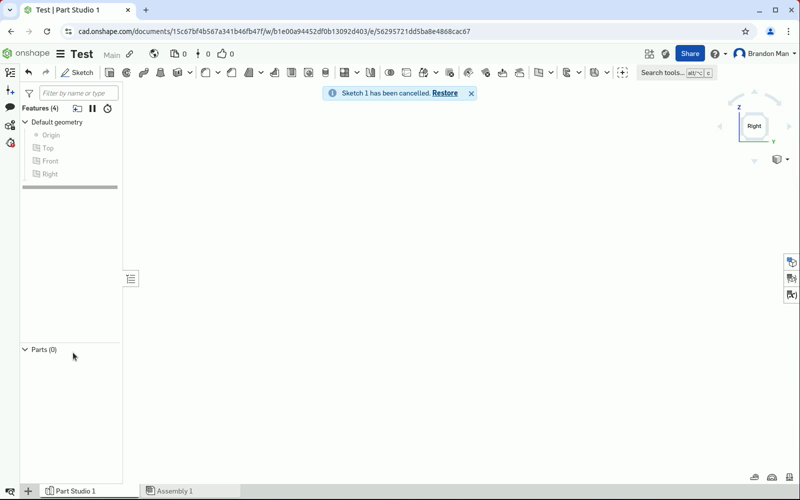
key(shift+y)
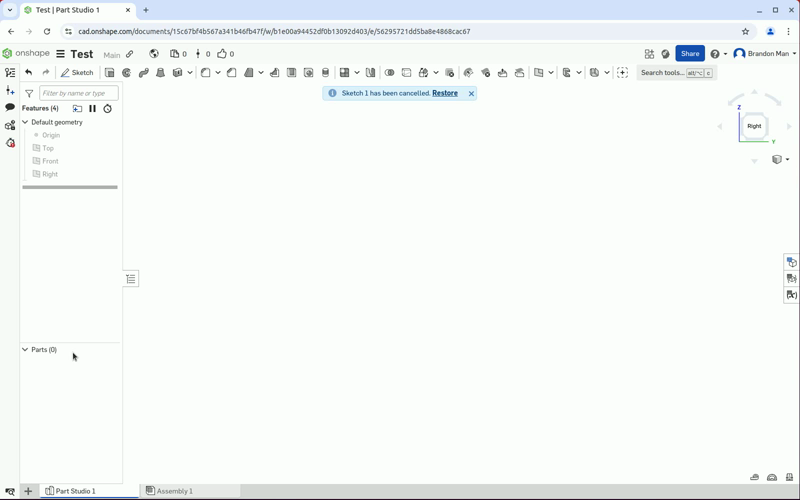
key(shift+s)
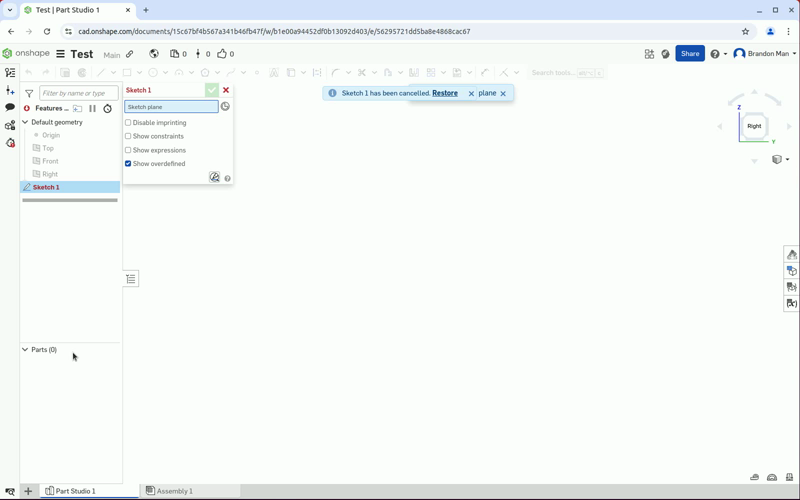
mouse_move(73, 176)
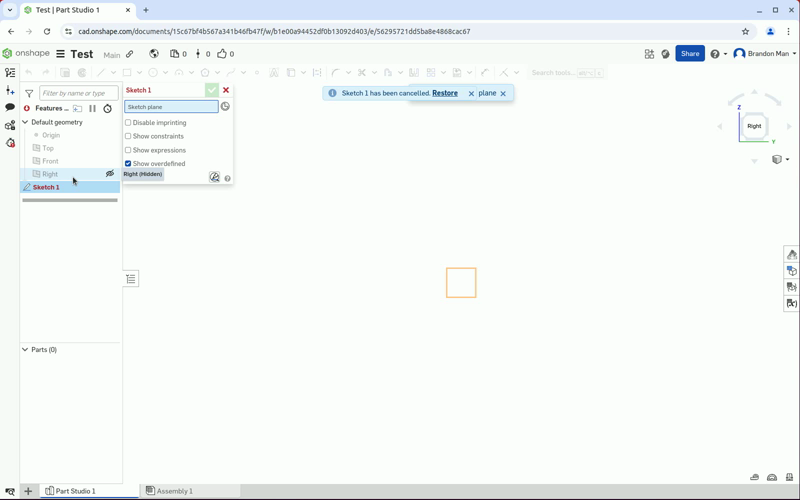
click(73, 176)
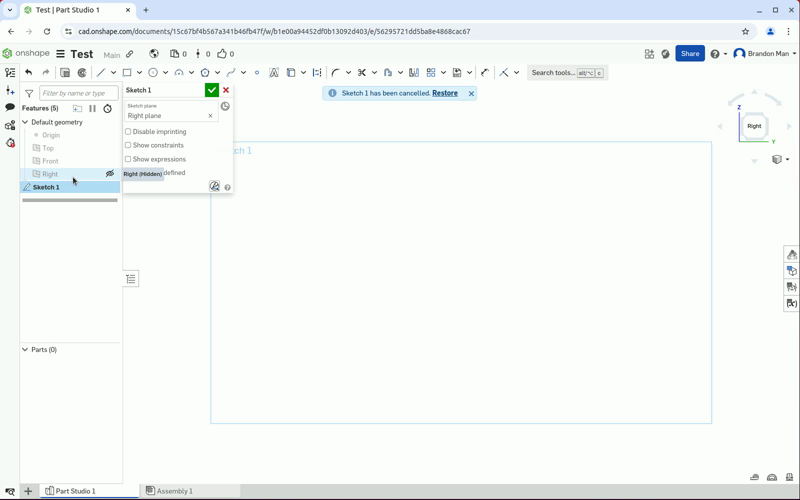
mouse_move(73, 352)
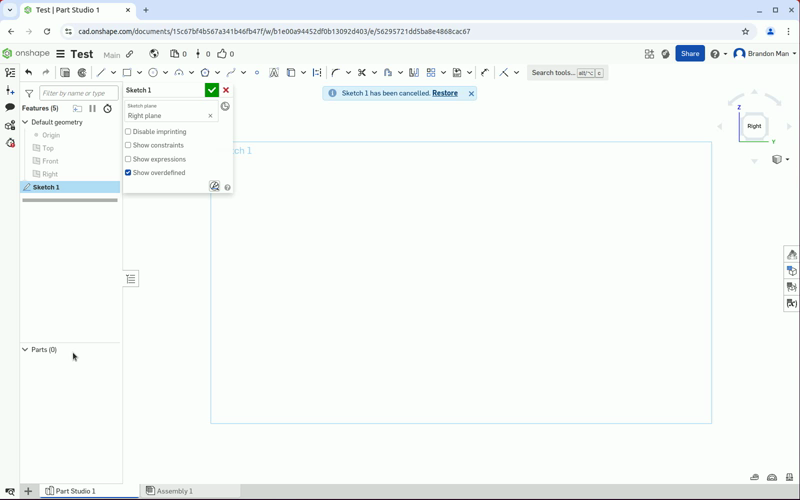
key(y)
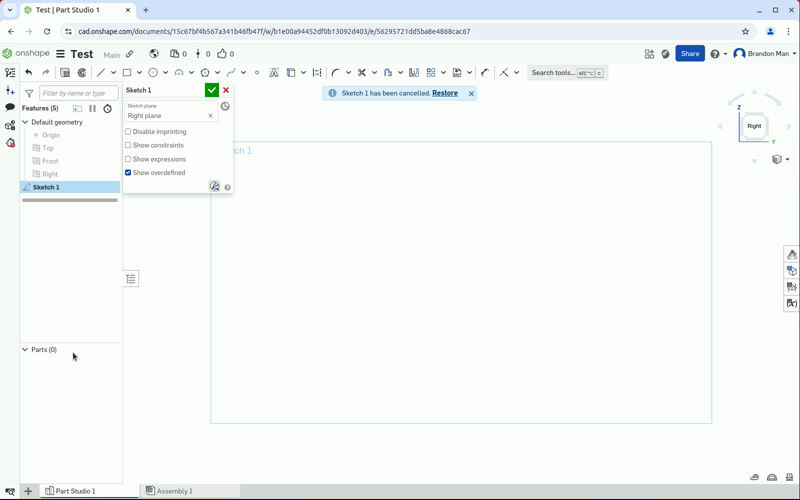
key(l)
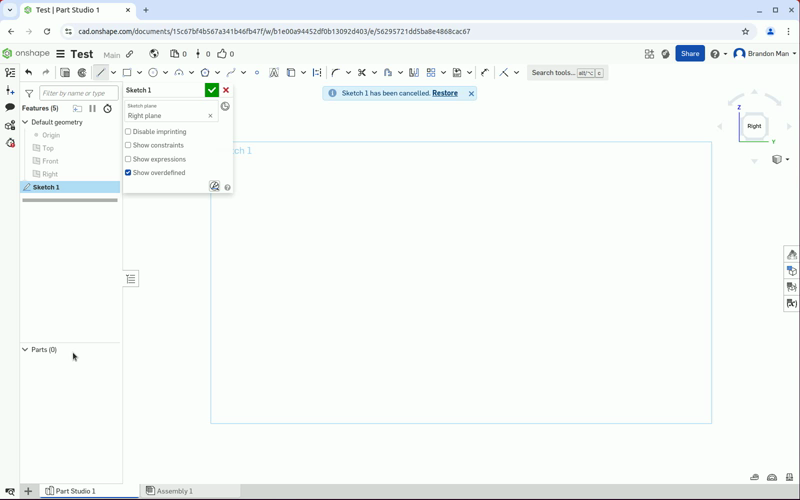
key_down(shift)
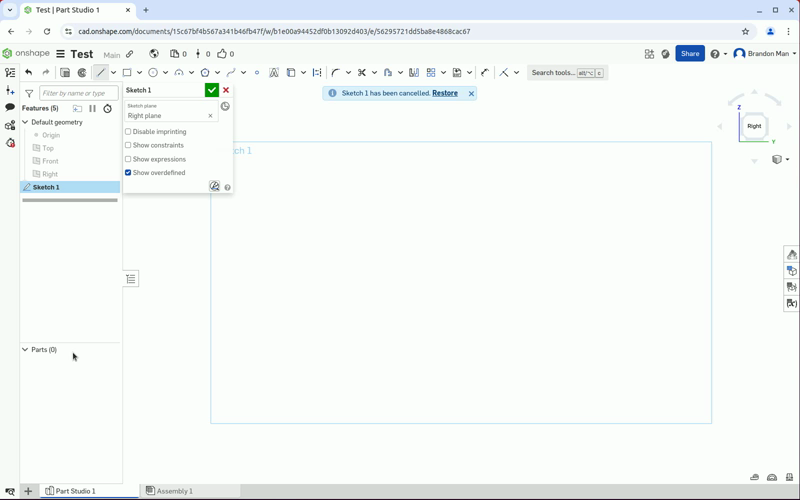
mouse_move(437, 288)
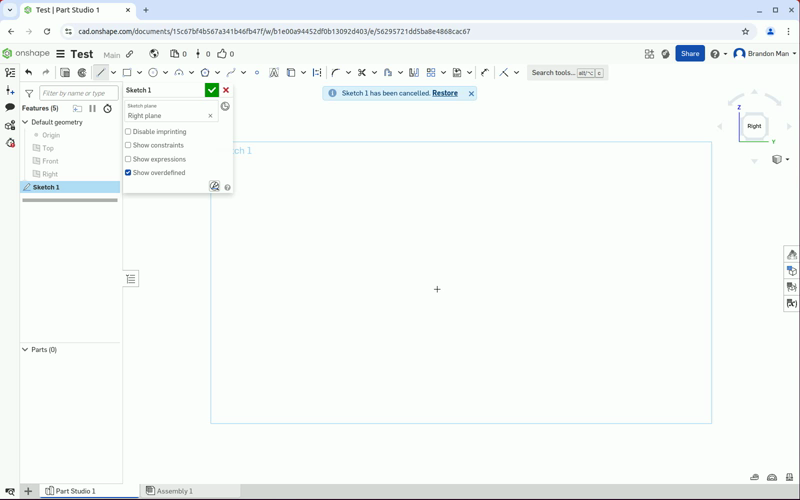
click(437, 288)
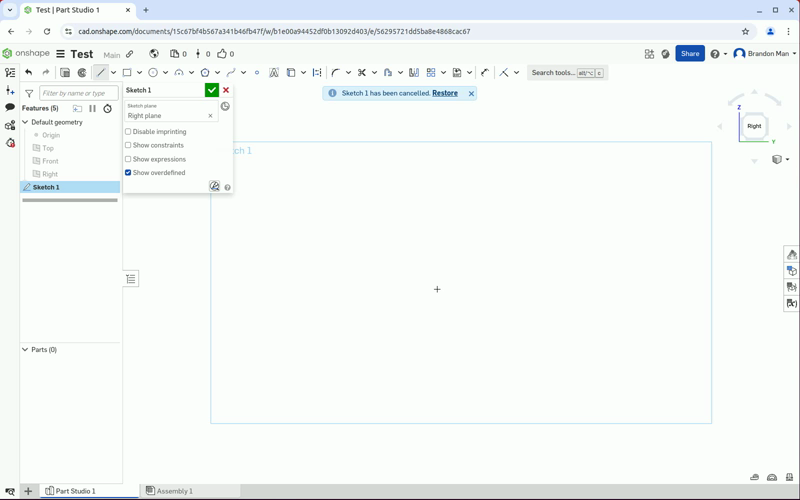
key_up(shift)
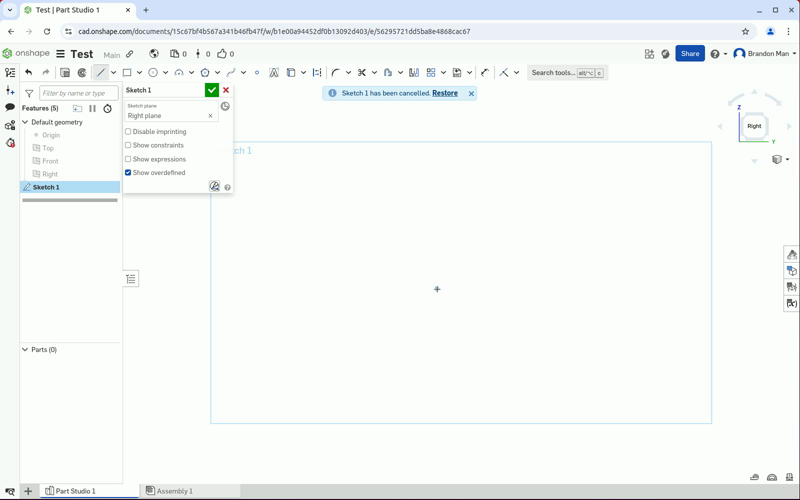
key_down(shift)
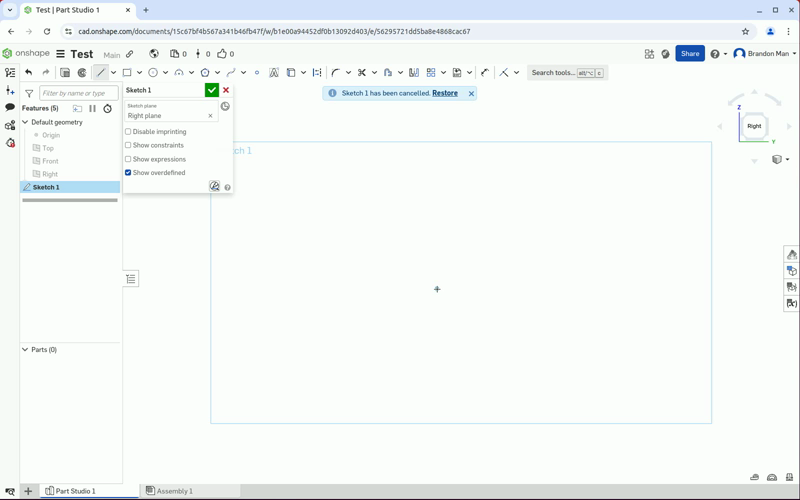
mouse_move(467, 288)
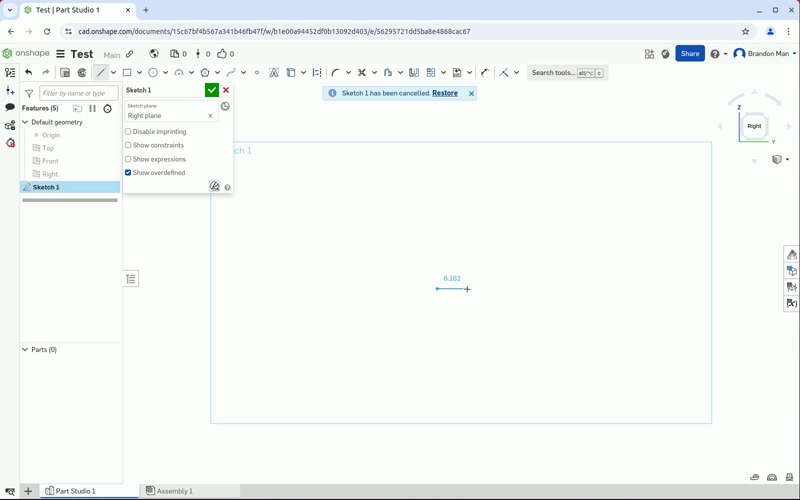
mouse_move(486, 288)
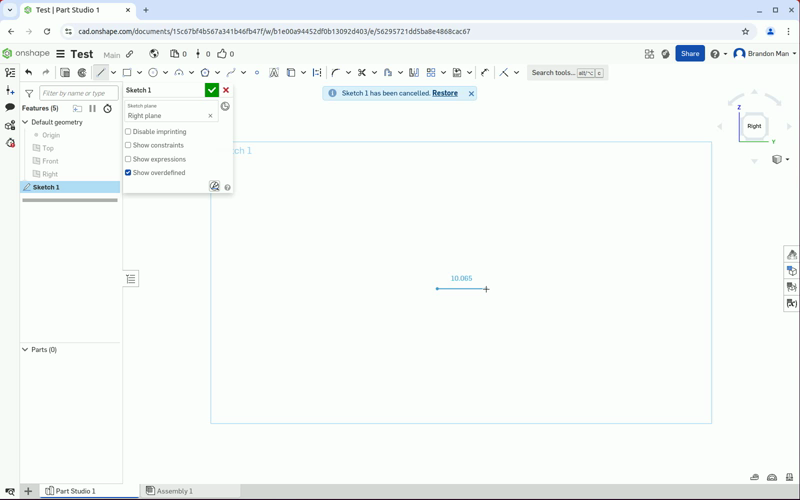
click(486, 288)
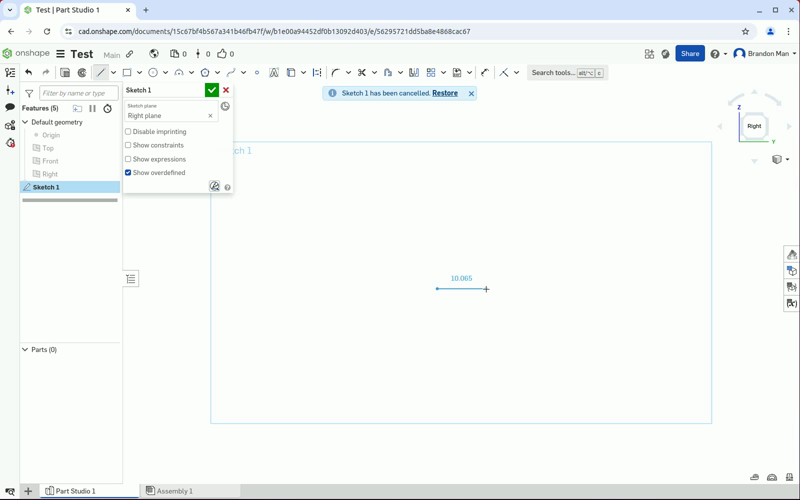
key_up(shift)
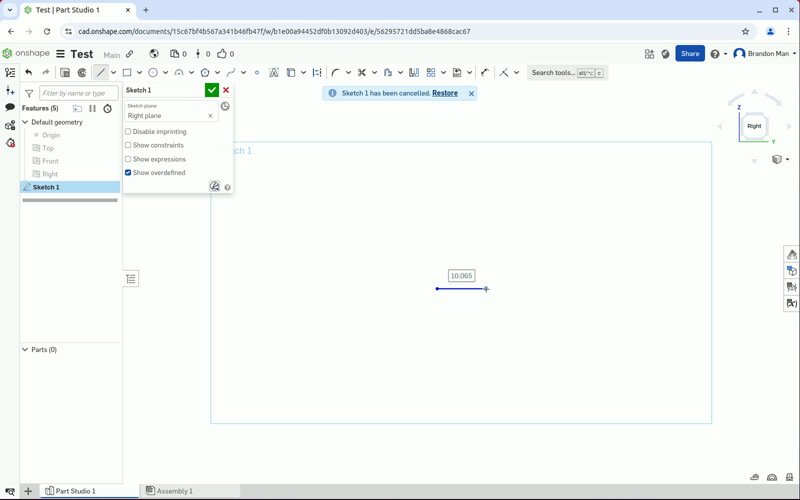
key_down(shift)
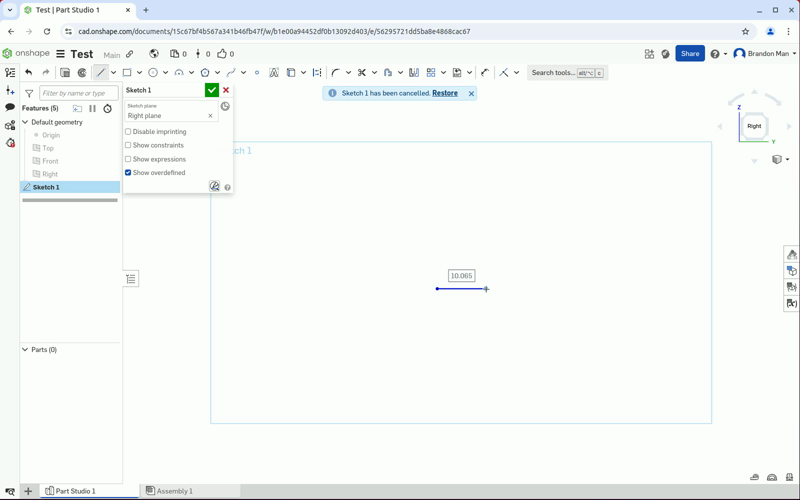
mouse_move(516, 288)
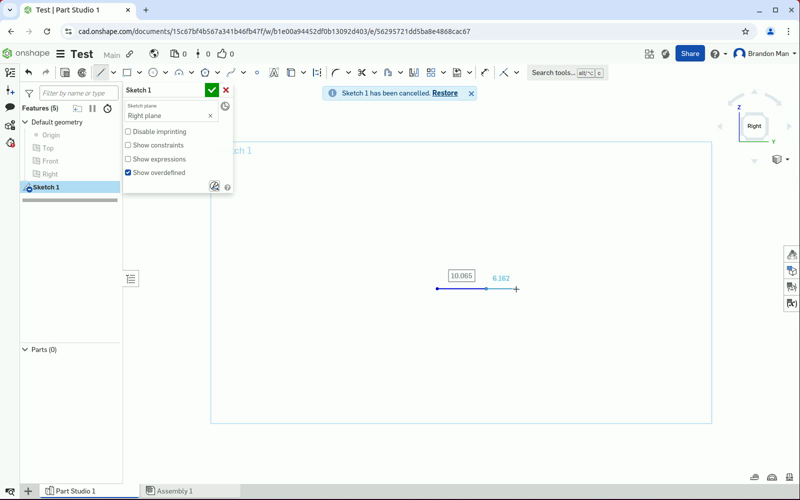
mouse_move(486, 276)
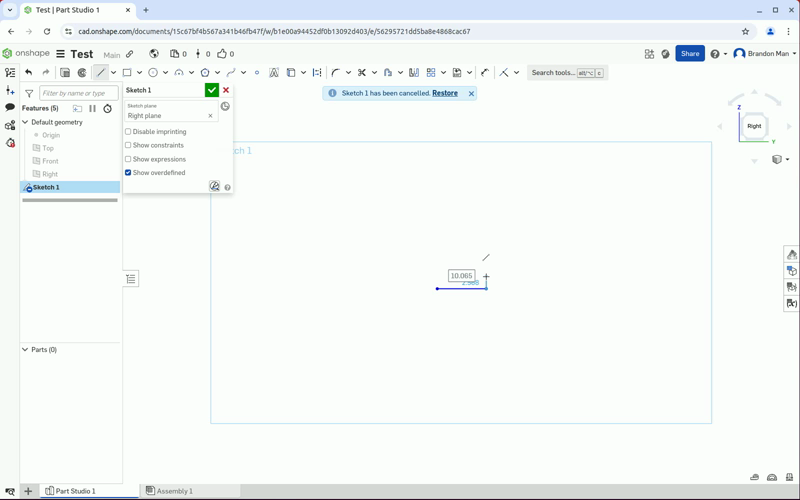
click(486, 276)
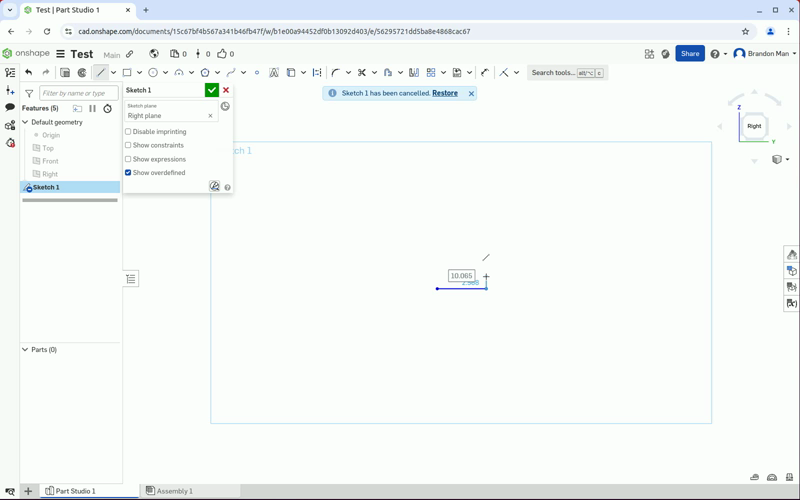
key_up(shift)
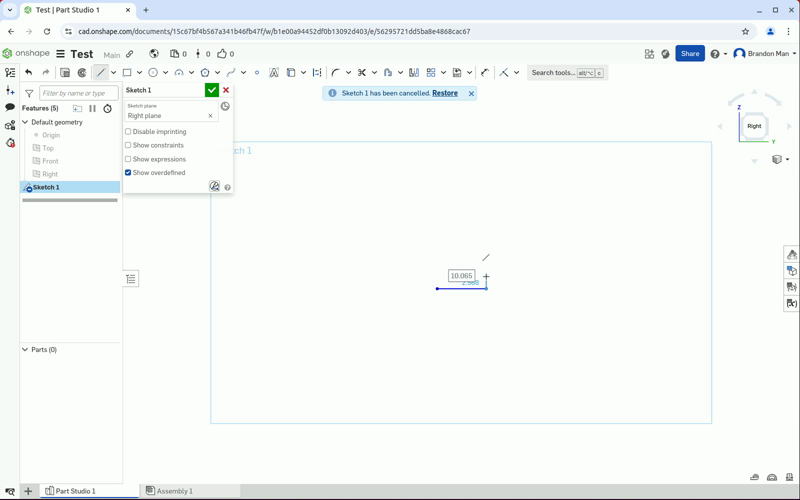
key_down(shift)
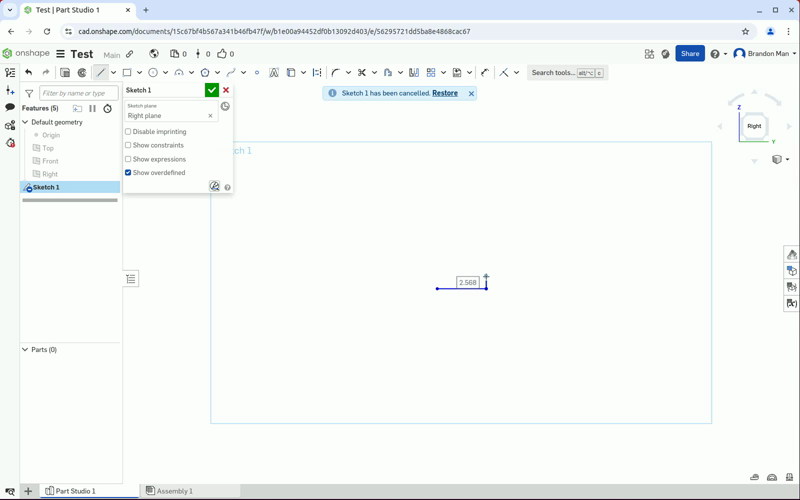
mouse_move(516, 276)
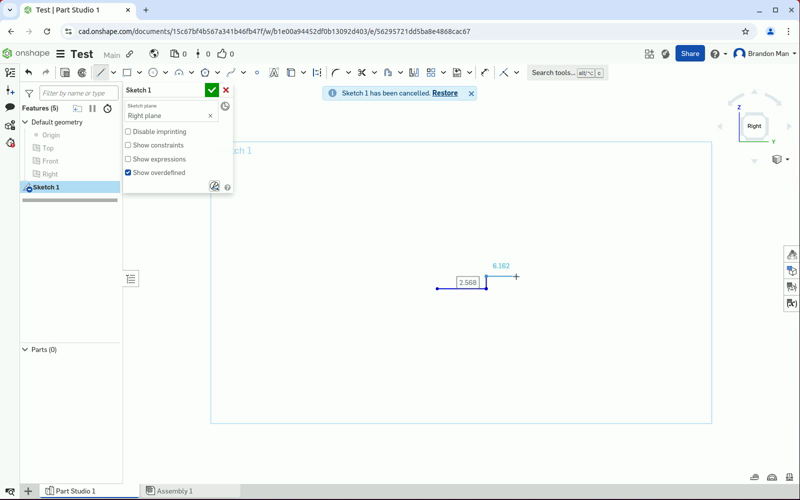
mouse_move(437, 276)
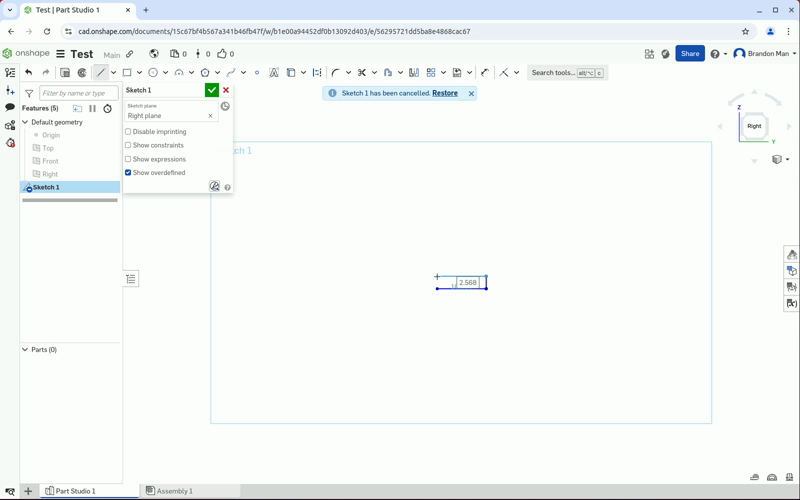
click(437, 276)
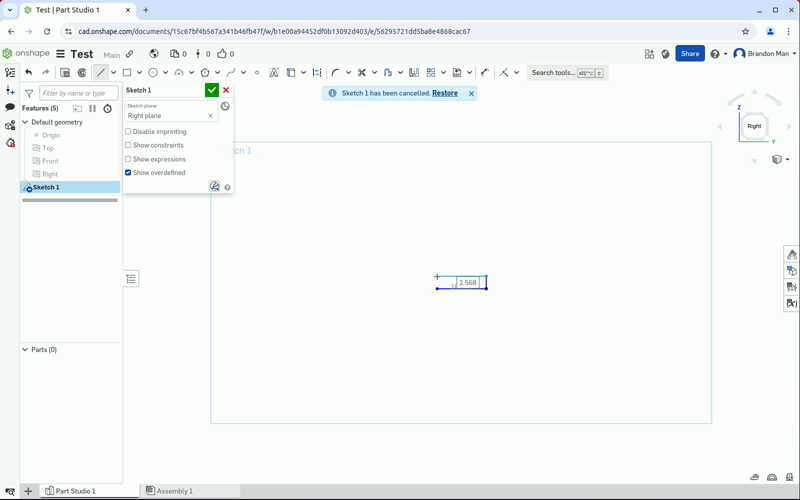
key_up(shift)
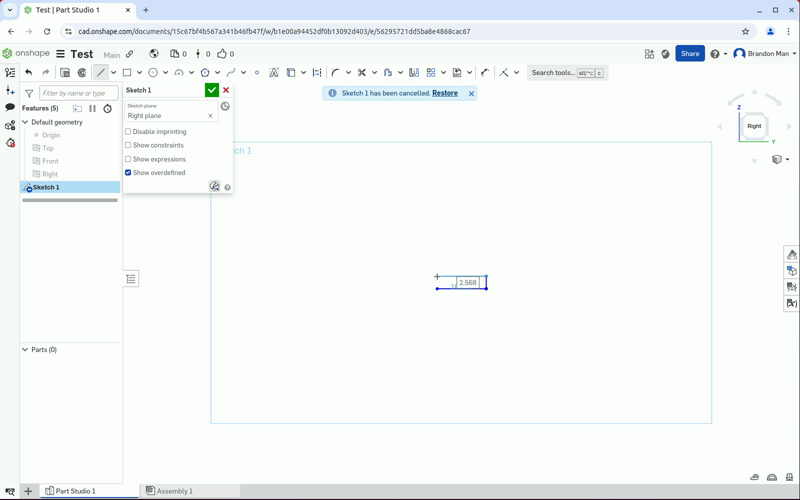
mouse_move(467, 276)
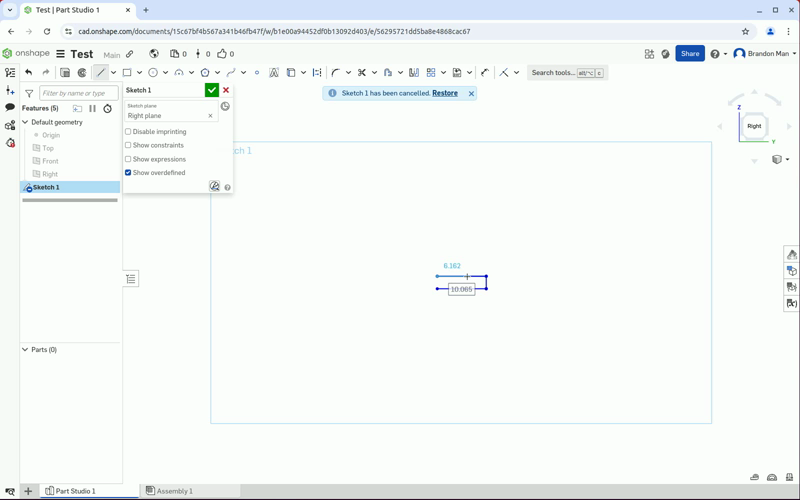
key_down(shift)
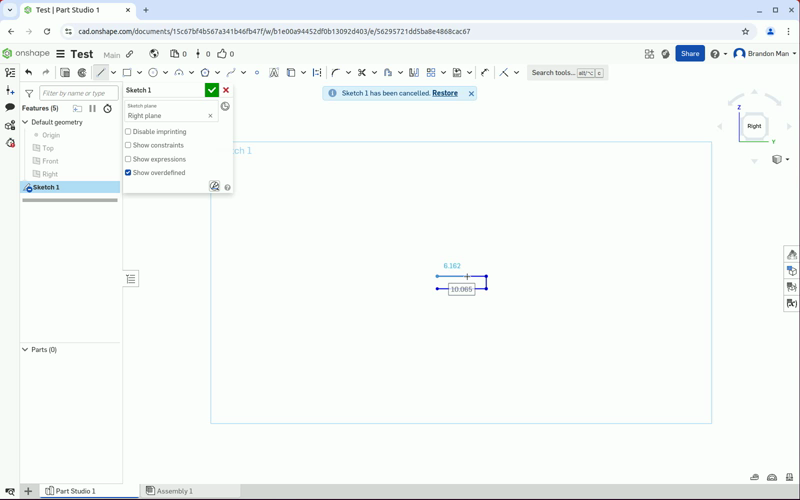
mouse_move(437, 288)
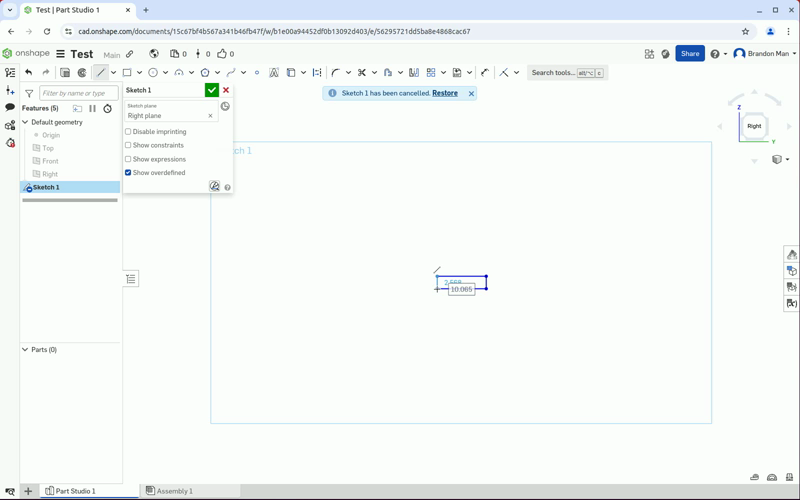
key_up(shift)
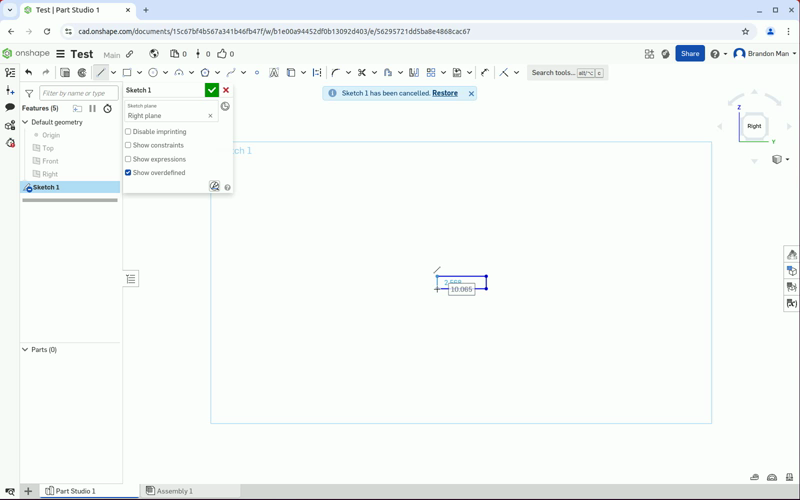
click(437, 288)
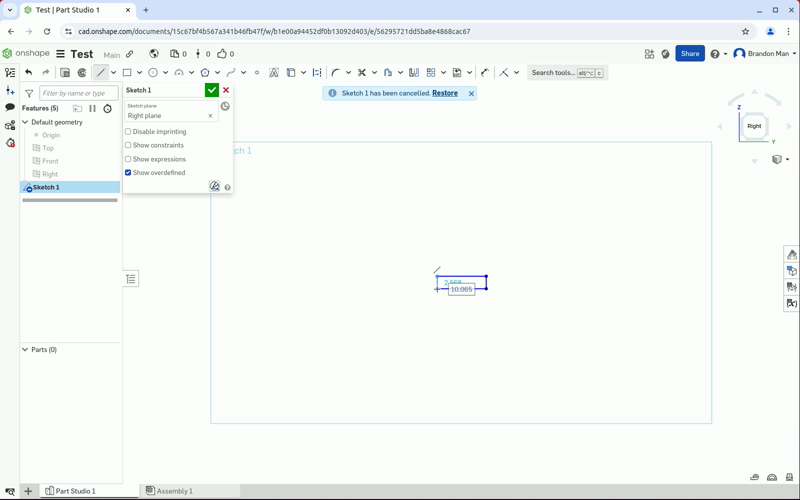
key(esc)
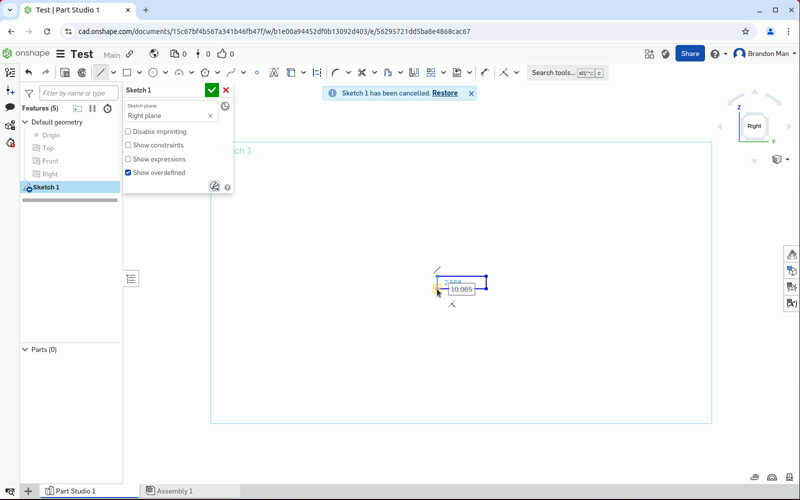
mouse_move(483, 285)
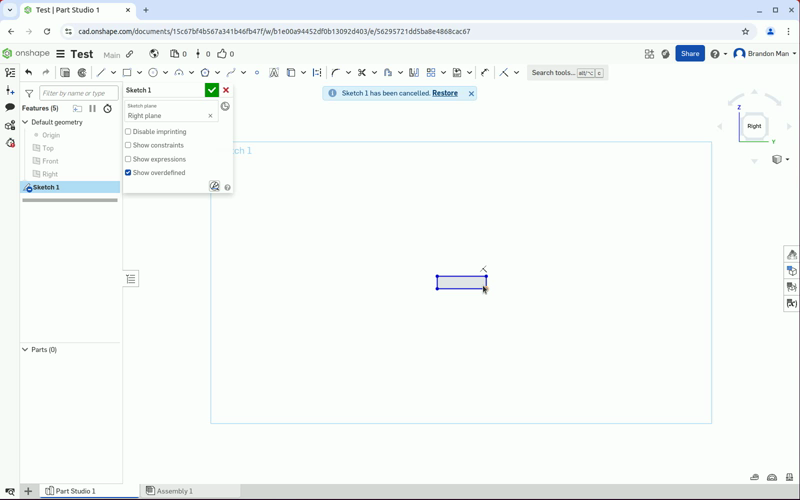
scroll(6)
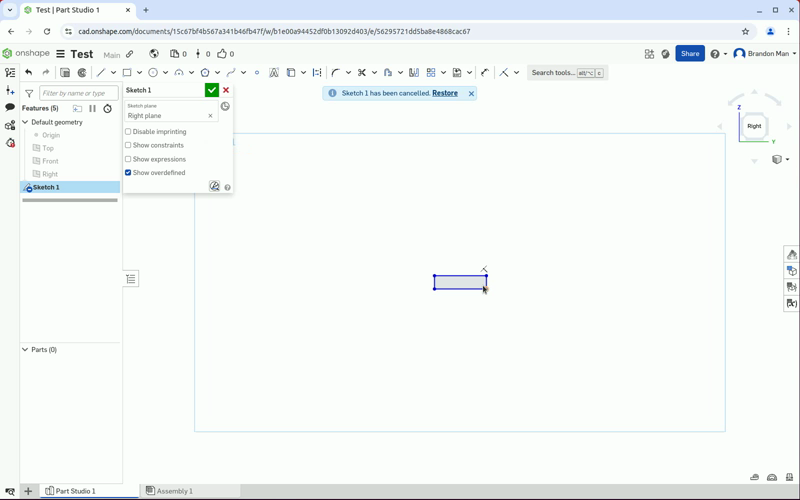
scroll(6)
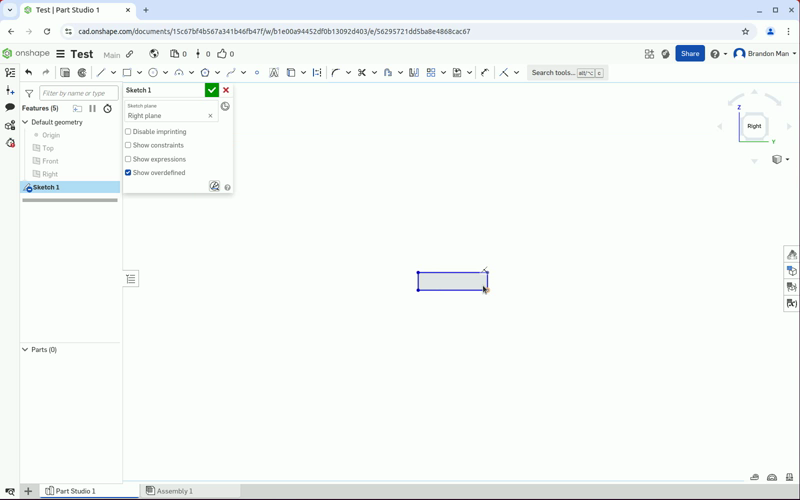
scroll(6)
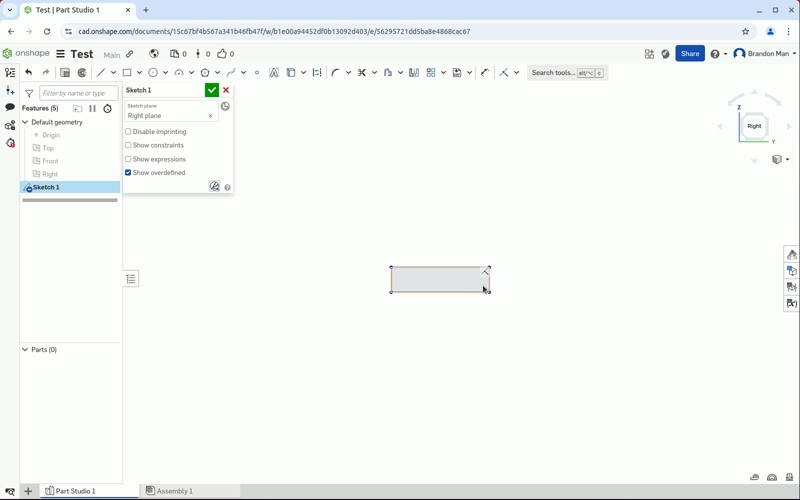
scroll(6)
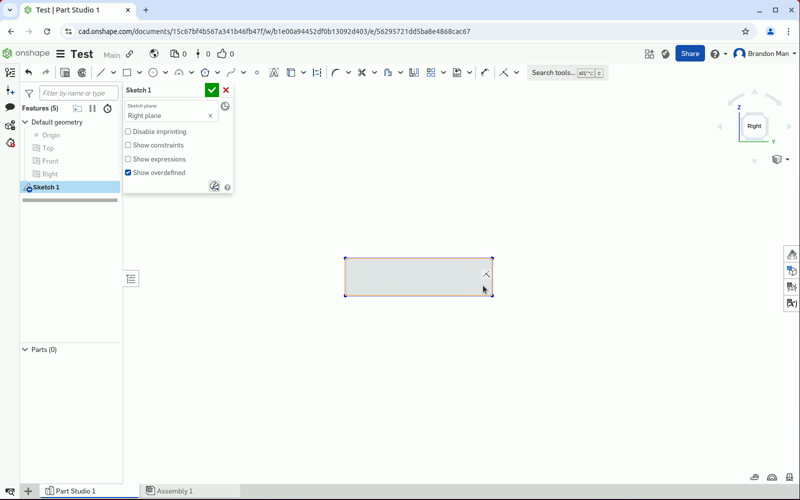
scroll(6)
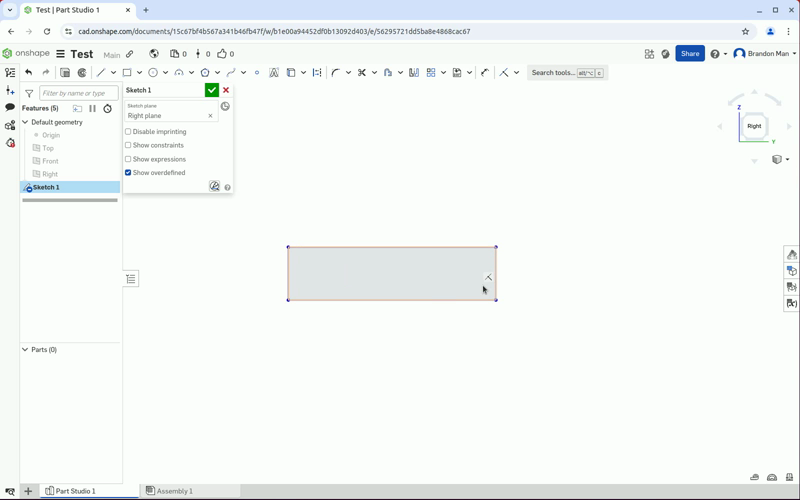
scroll(6)
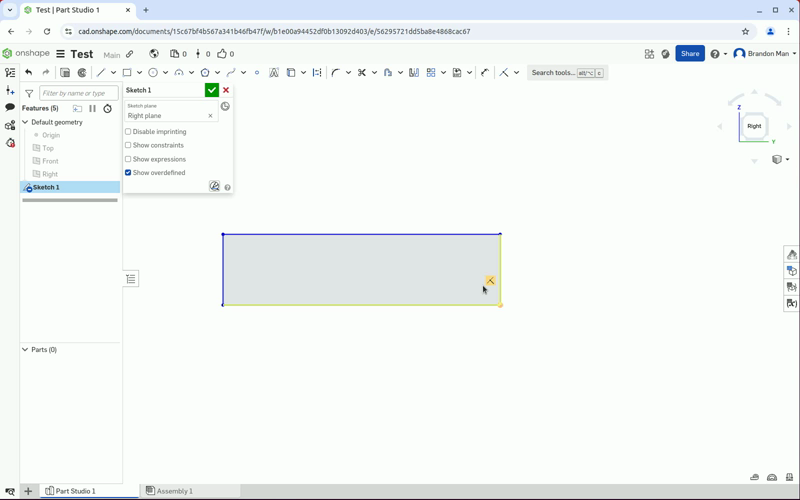
scroll(6)
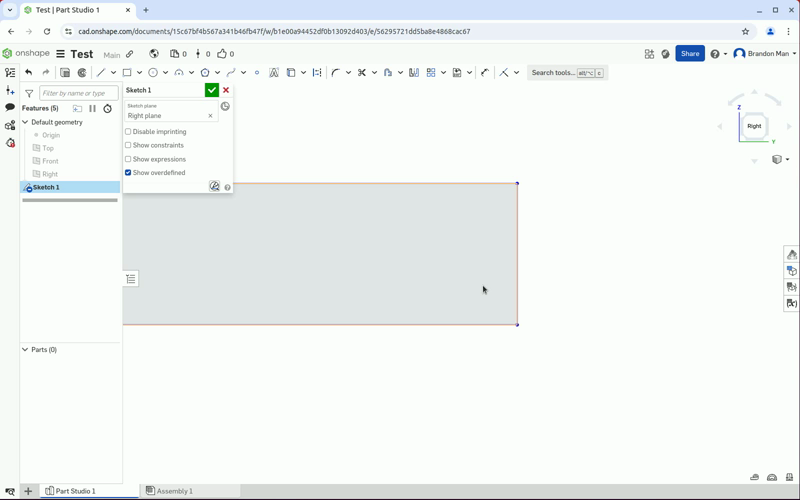
click(483, 285)
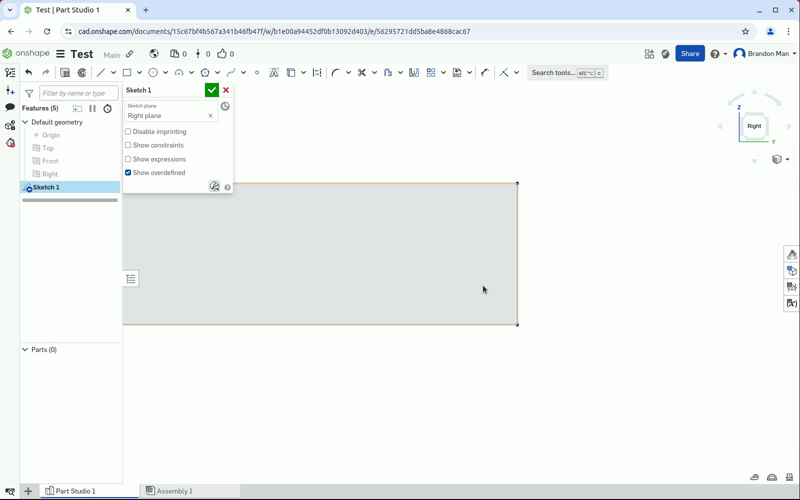
scroll(-6)
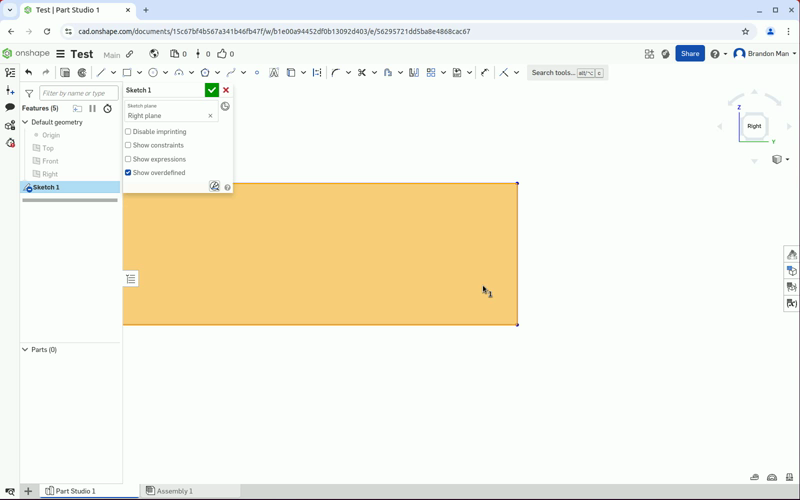
scroll(-6)
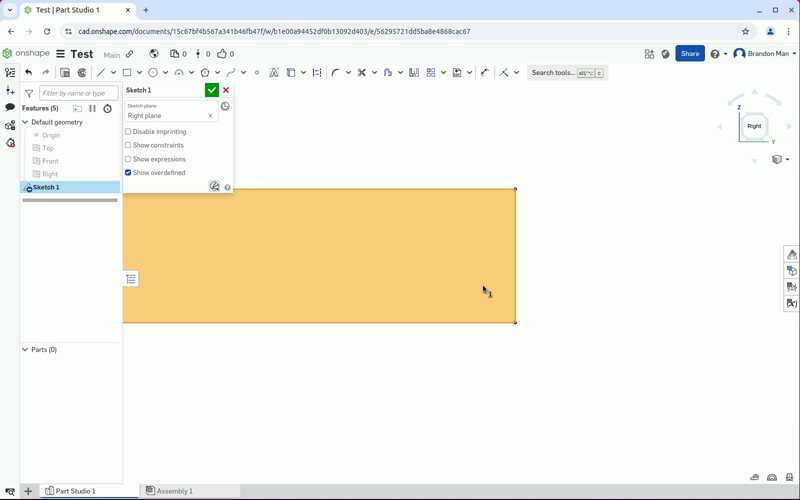
scroll(-6)
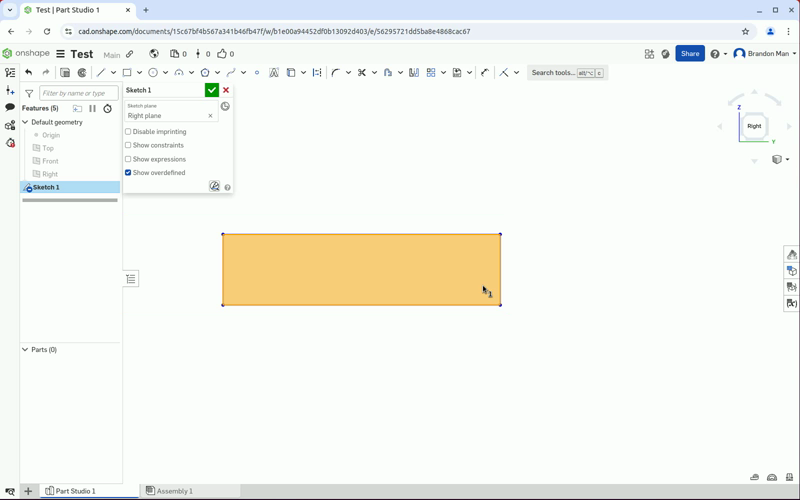
scroll(-6)
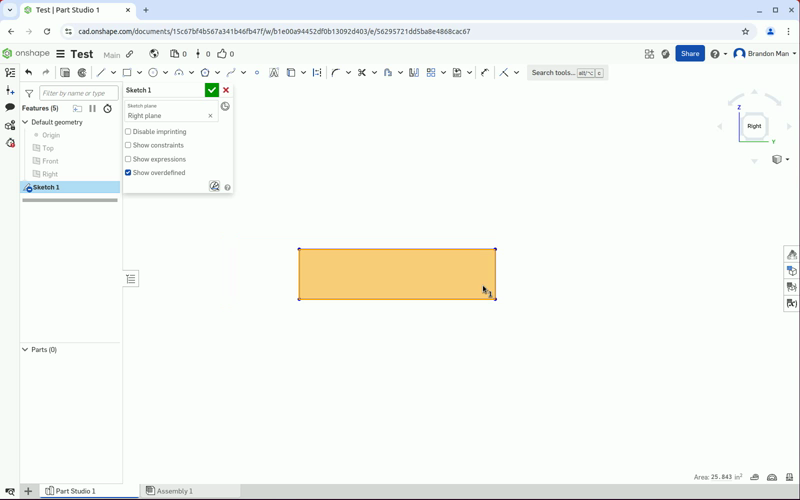
scroll(-6)
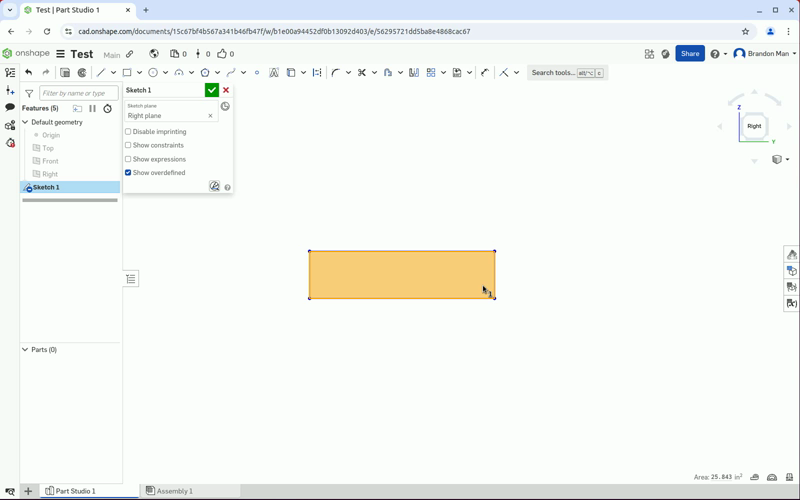
scroll(-6)
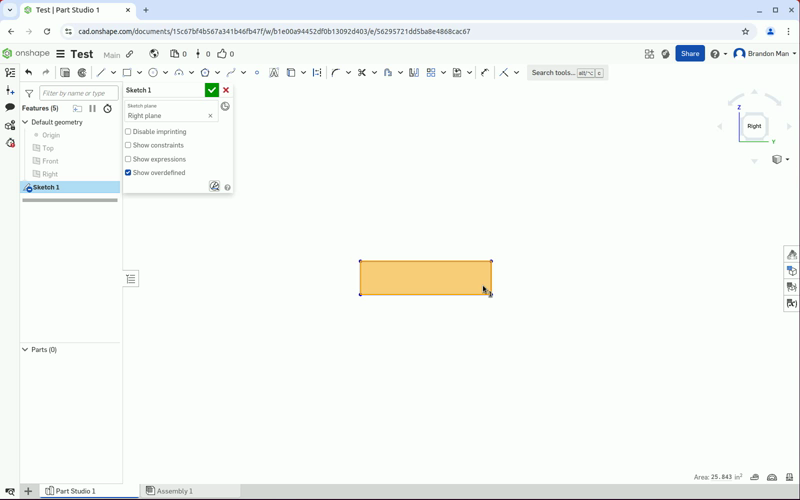
scroll(-6)
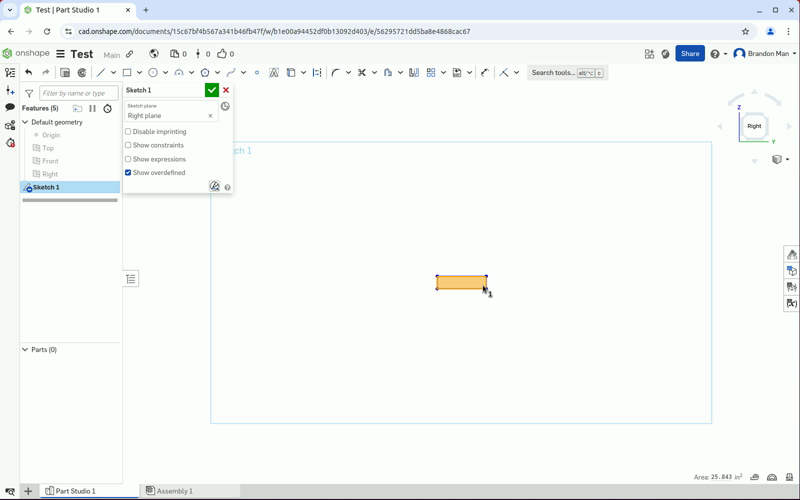
mouse_move(73, 352)
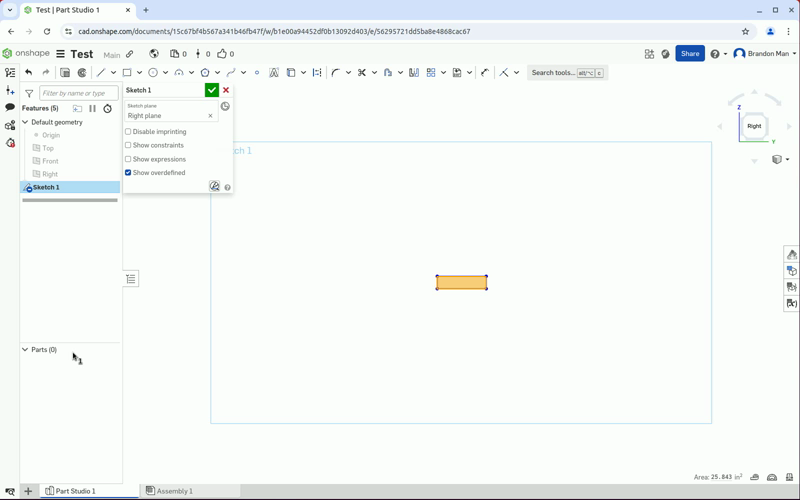
key(shift+y)
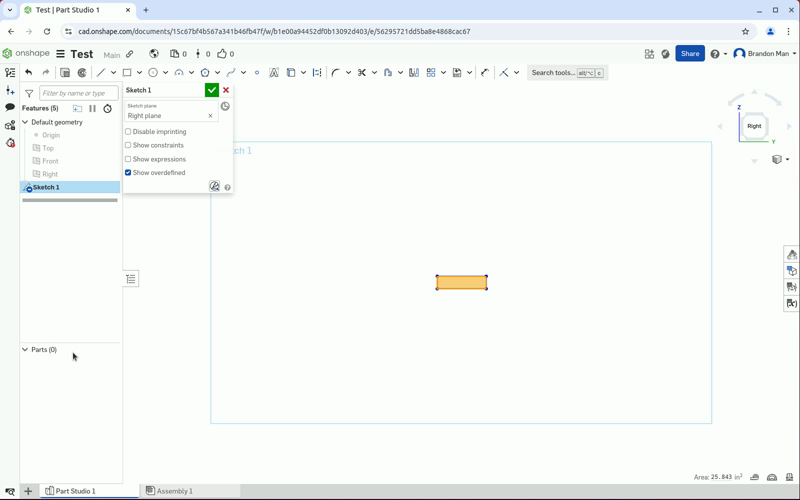
key(shift+e)
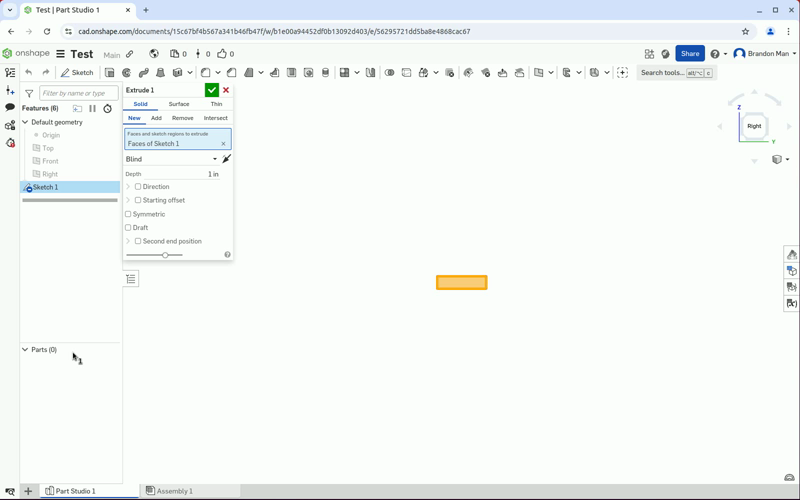
mouse_move(143, 106)
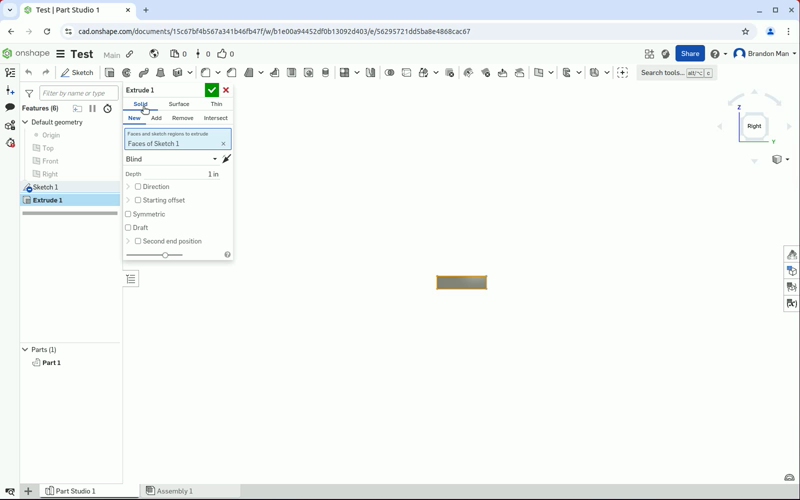
click(143, 106)
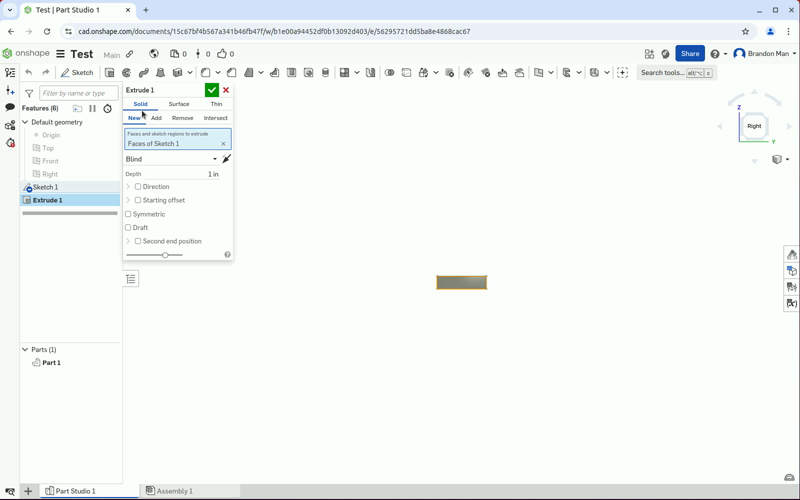
mouse_move(137, 120)
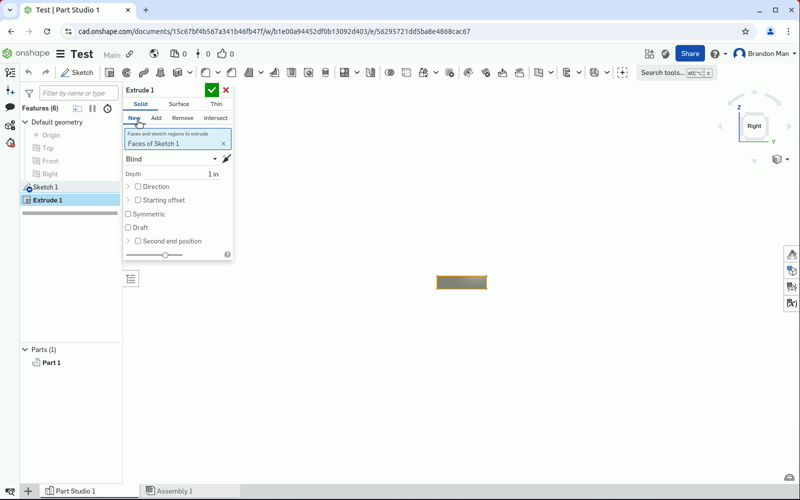
click(137, 120)
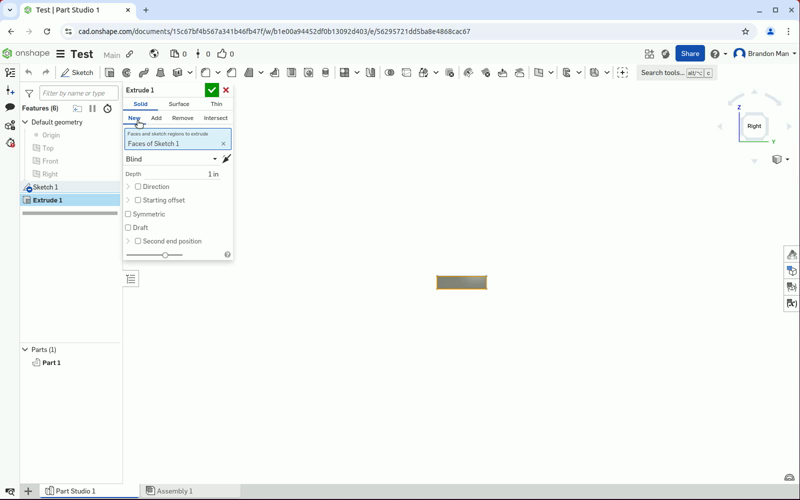
key(tab, 4)
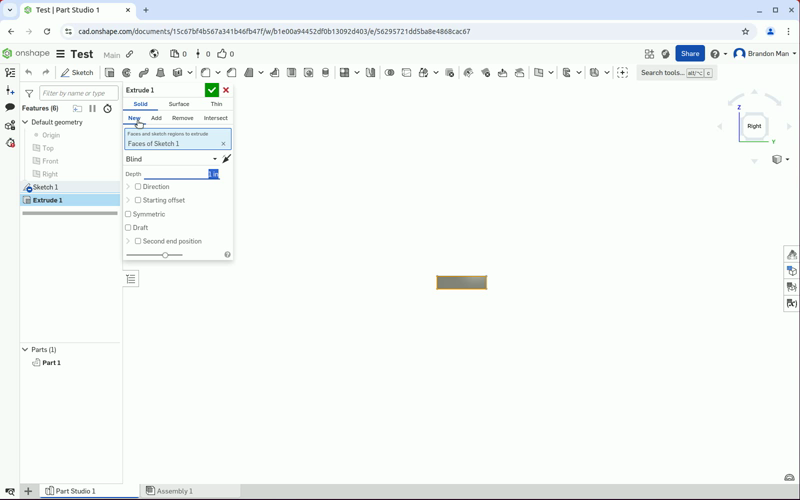
text(46.216)
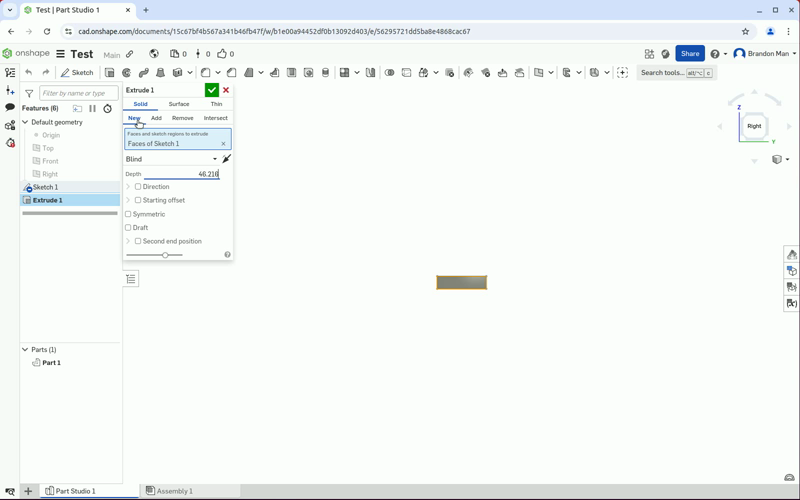
key(tab, 3)
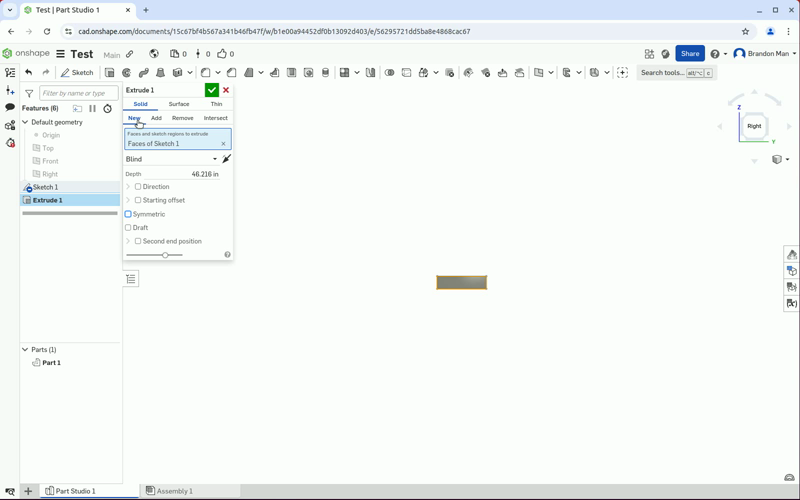
key(space)
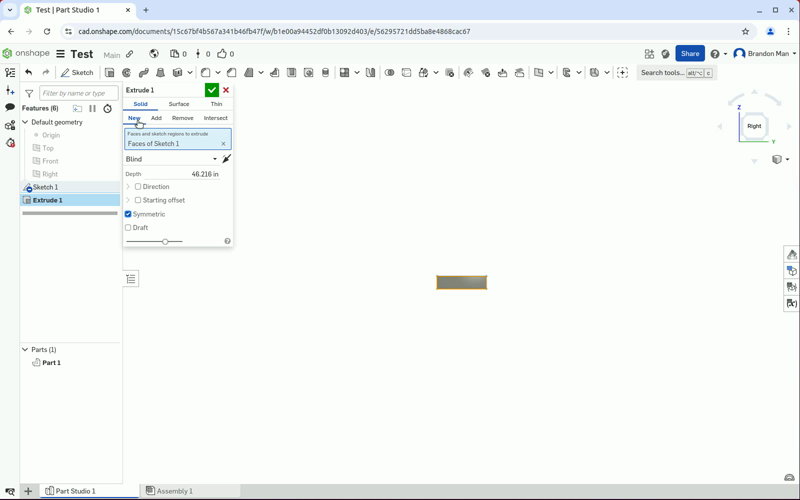
key(enter)
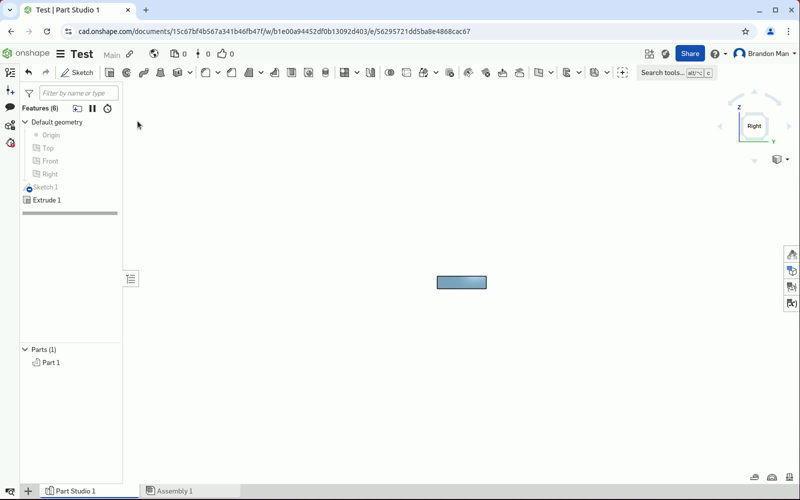
key(shift+h)
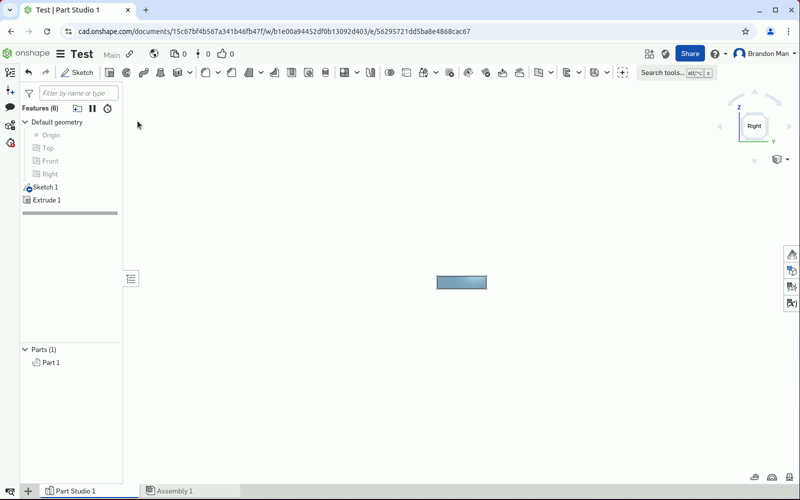
key(shift+h)
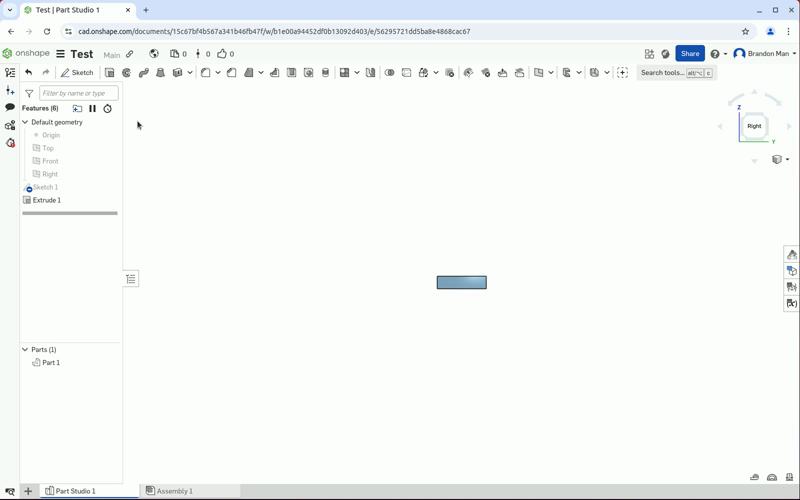
mouse_move(73, 189)
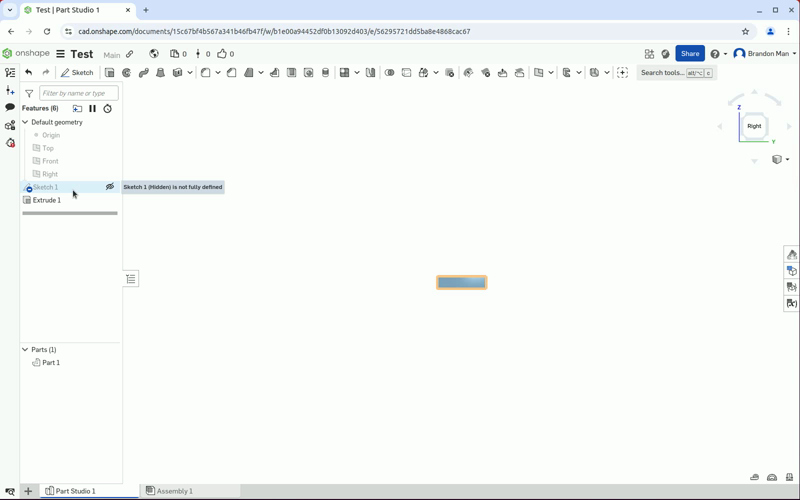
click(73, 189)
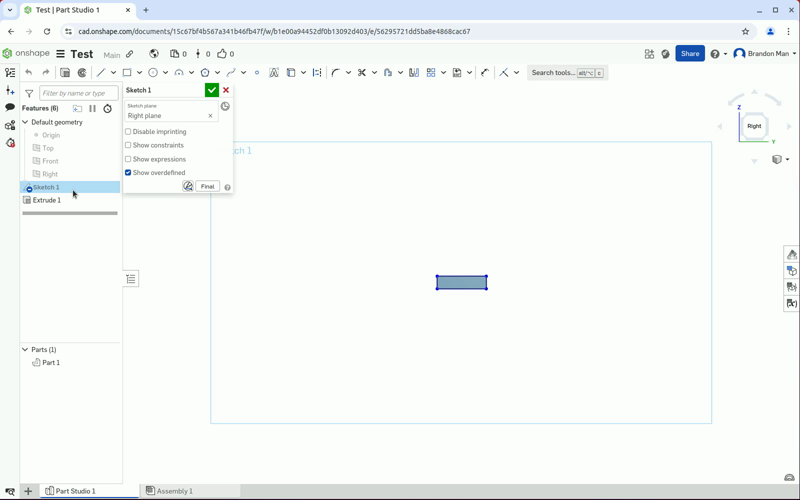
mouse_move(229, 92)
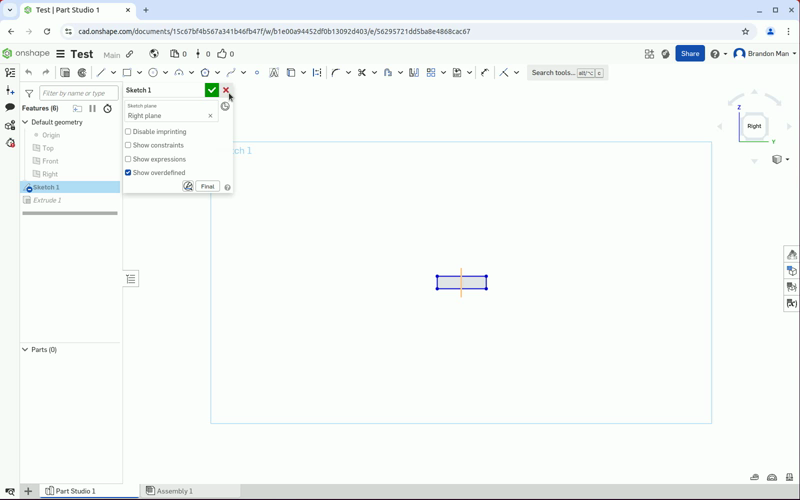
click(229, 92)
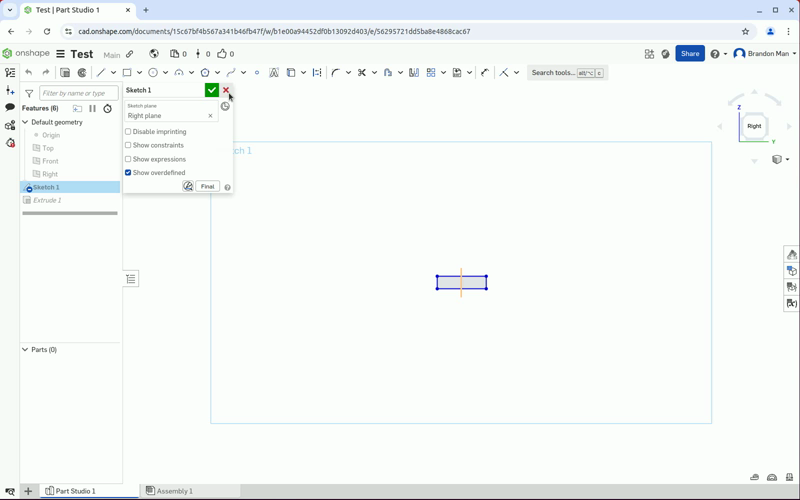
key(shift+s)
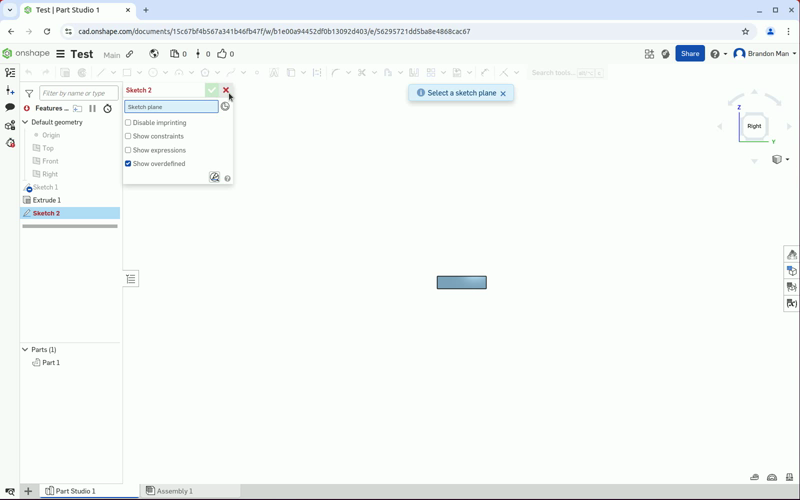
mouse_move(73, 176)
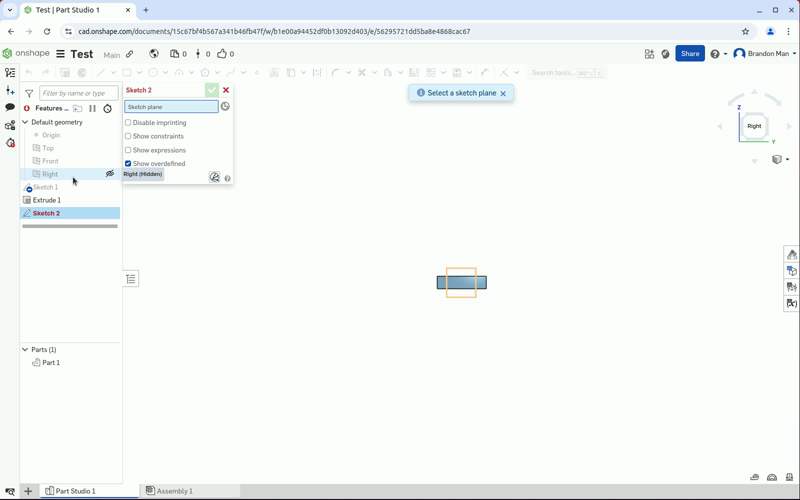
click(73, 176)
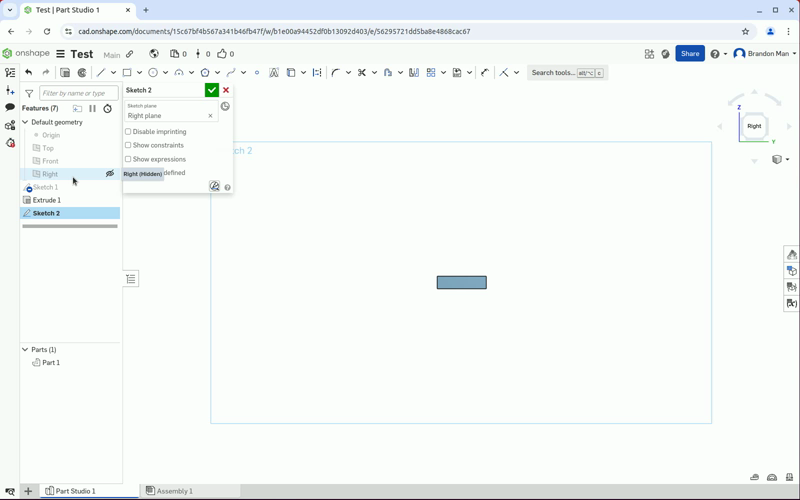
mouse_move(73, 352)
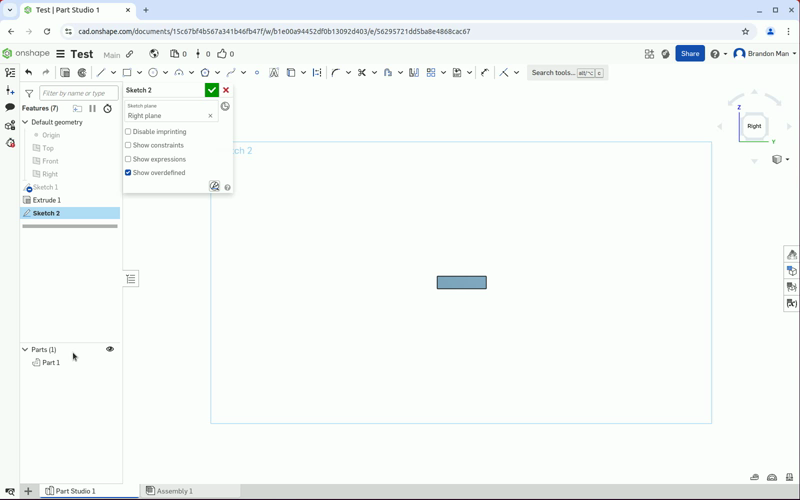
key(y)
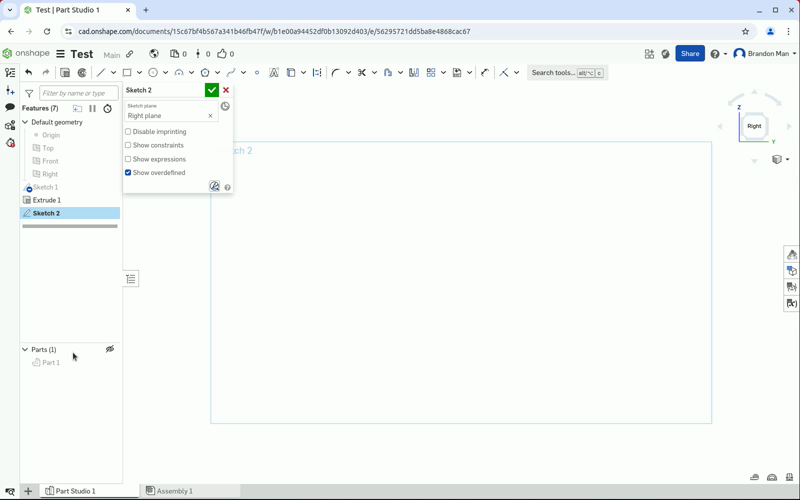
key(l)
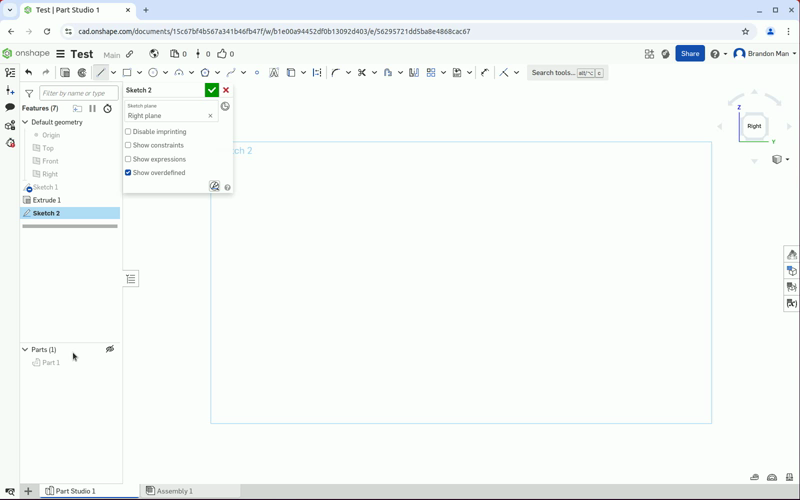
key_down(shift)
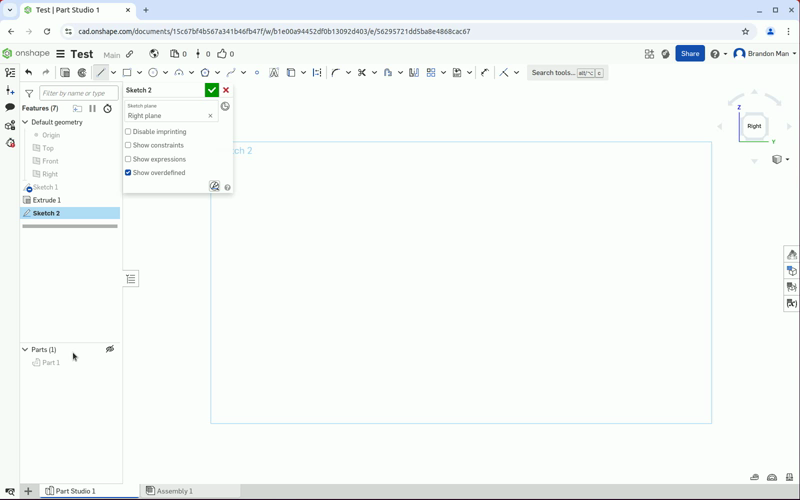
mouse_move(437, 288)
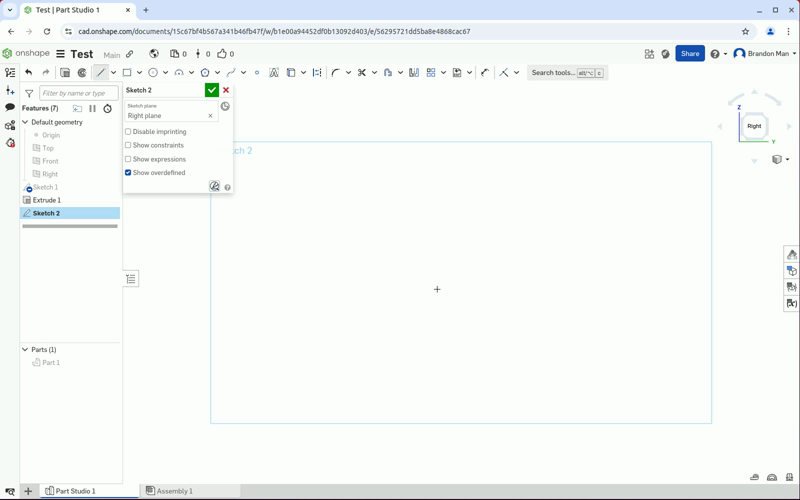
click(437, 288)
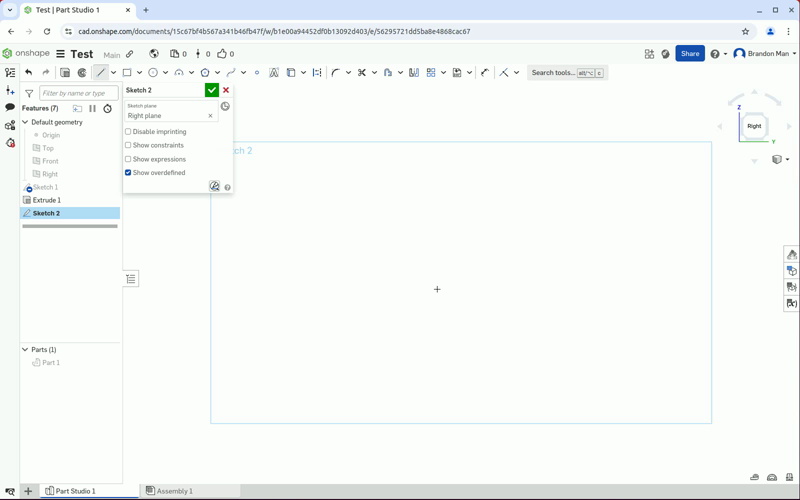
key_up(shift)
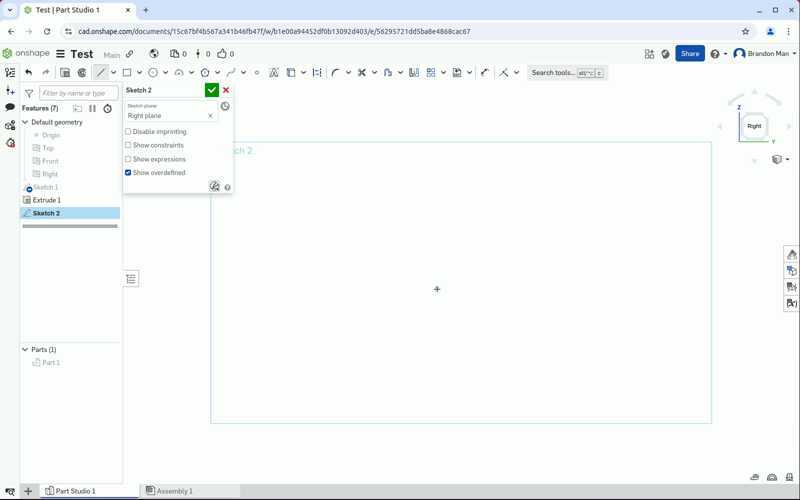
key_down(shift)
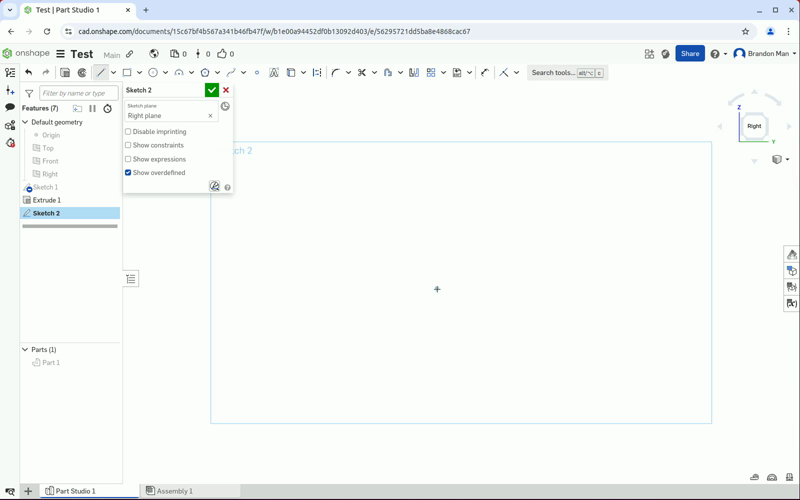
mouse_move(467, 288)
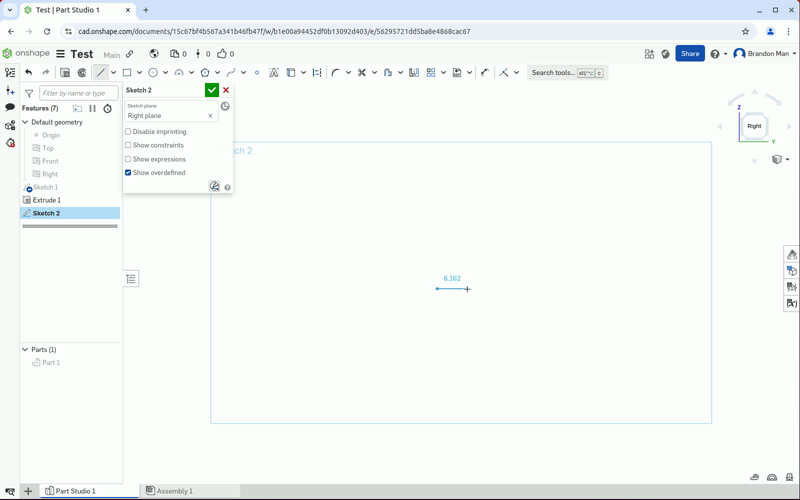
mouse_move(486, 288)
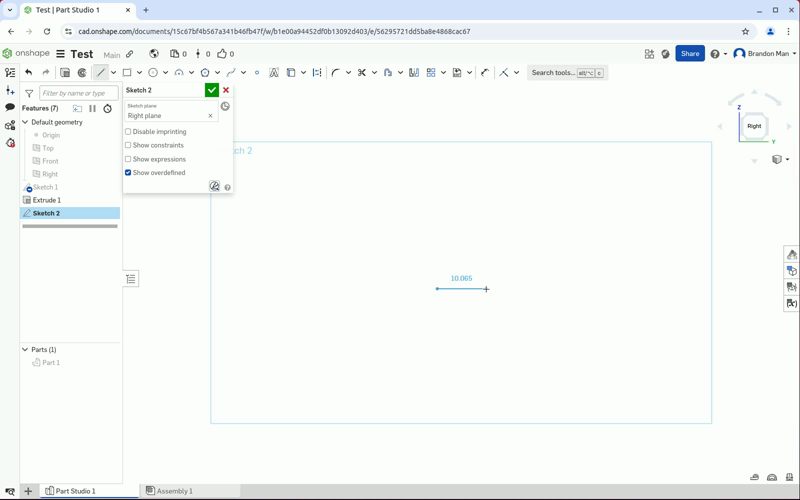
click(486, 288)
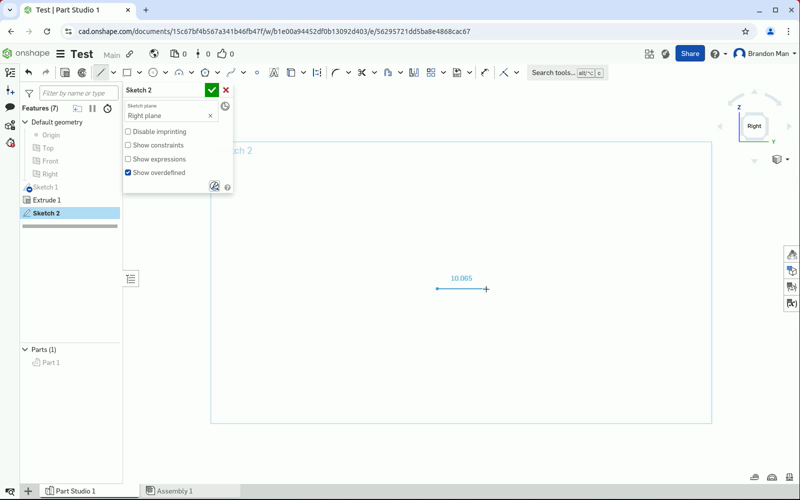
key_up(shift)
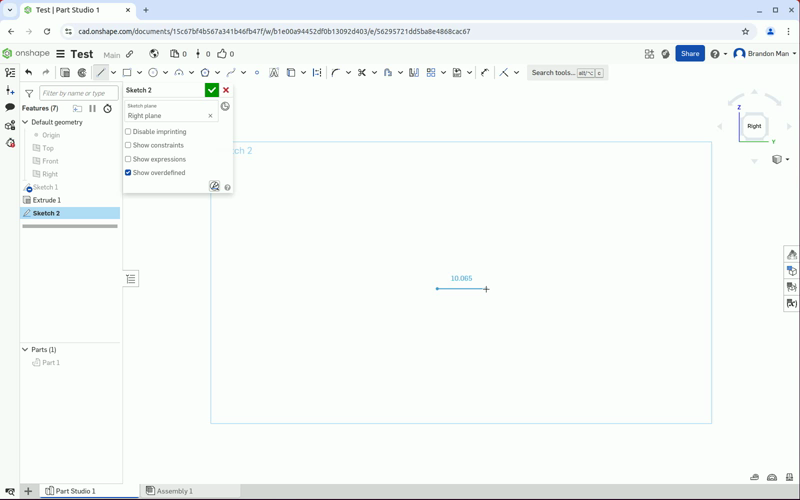
key_down(shift)
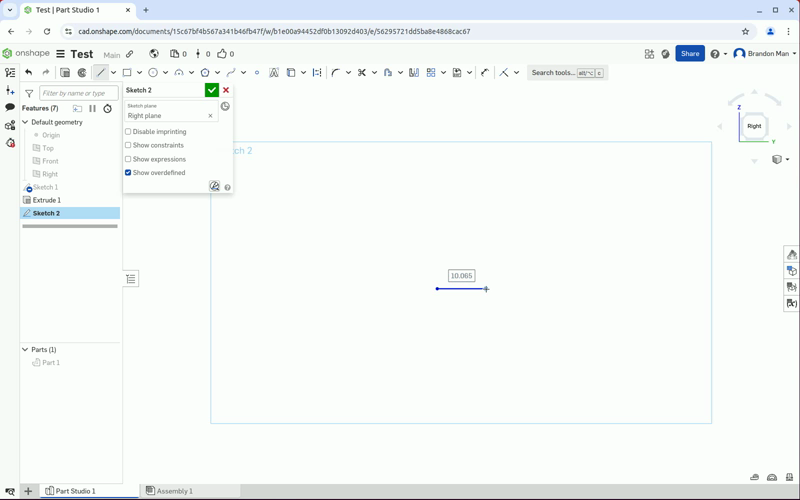
mouse_move(516, 288)
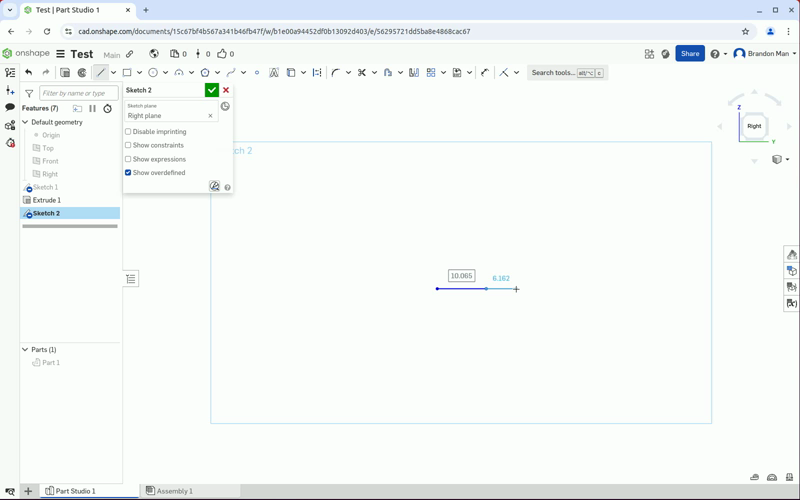
mouse_move(486, 276)
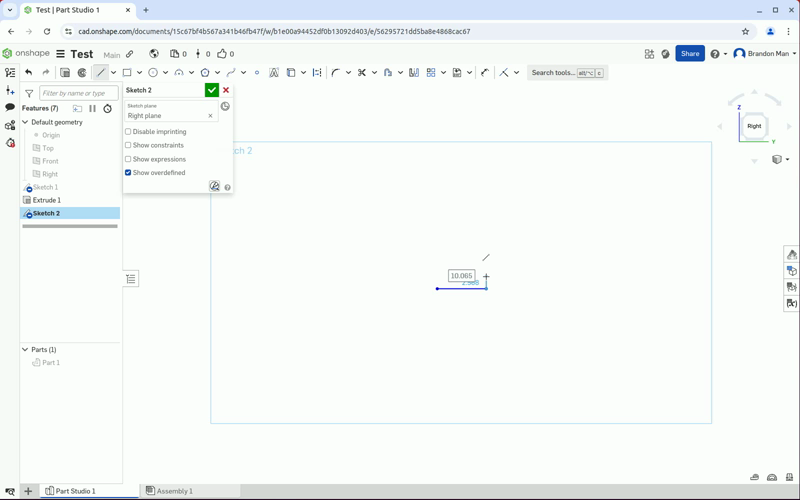
click(486, 276)
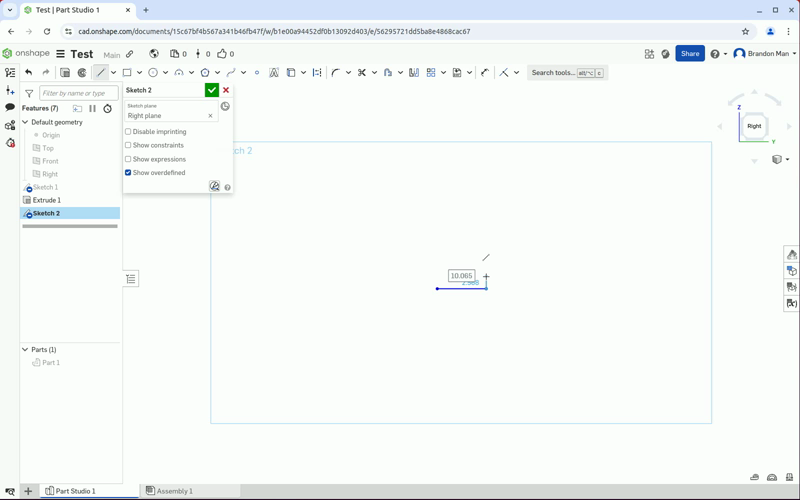
key_up(shift)
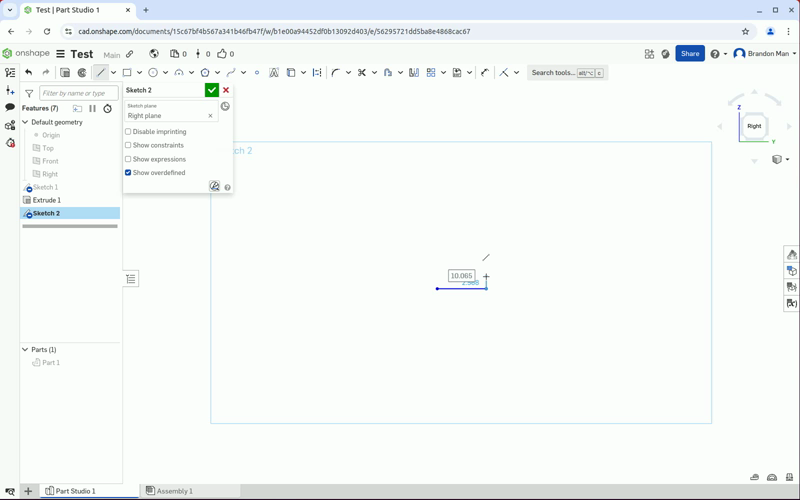
key_down(shift)
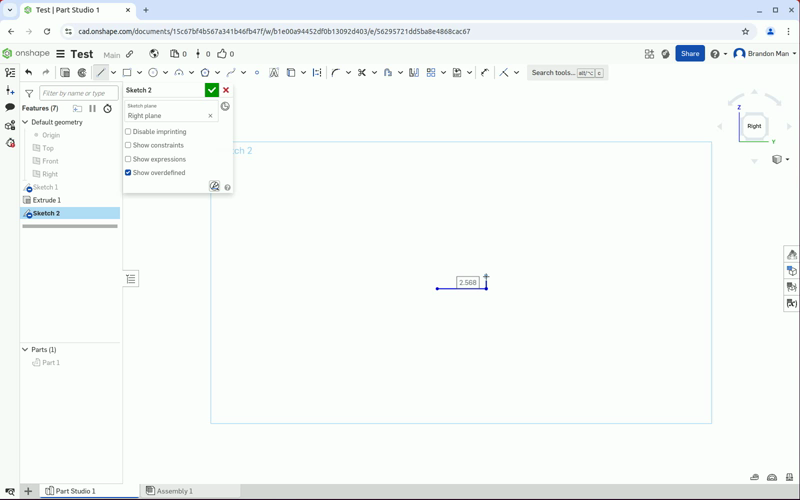
mouse_move(516, 276)
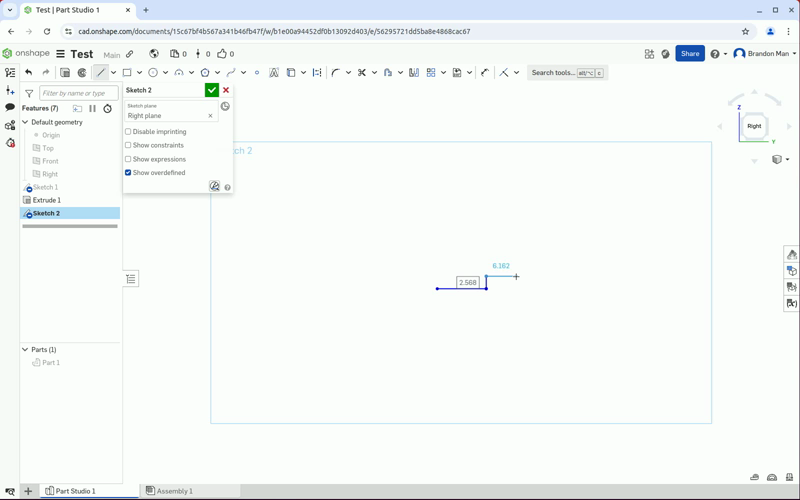
mouse_move(437, 276)
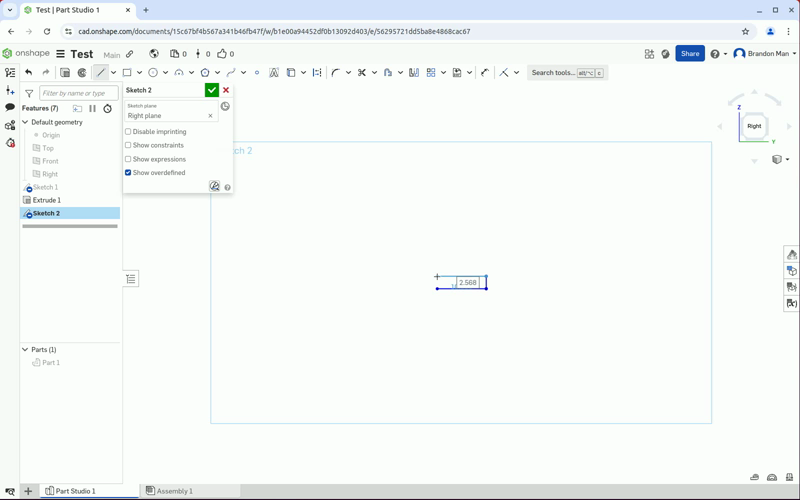
click(437, 276)
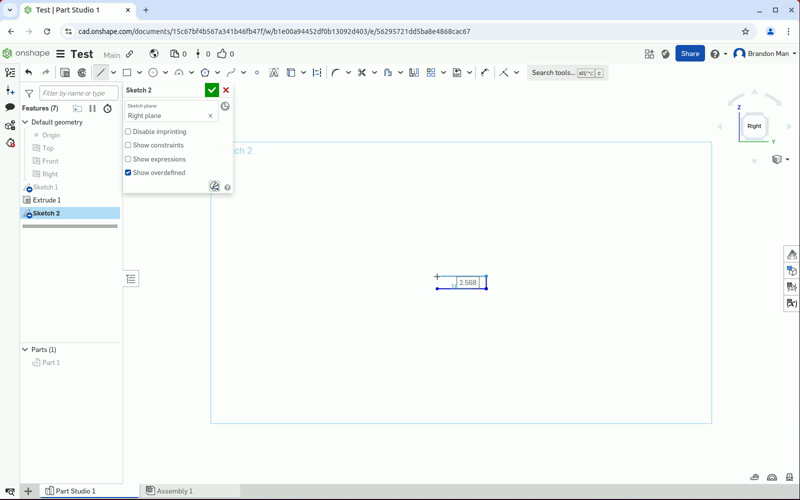
key_up(shift)
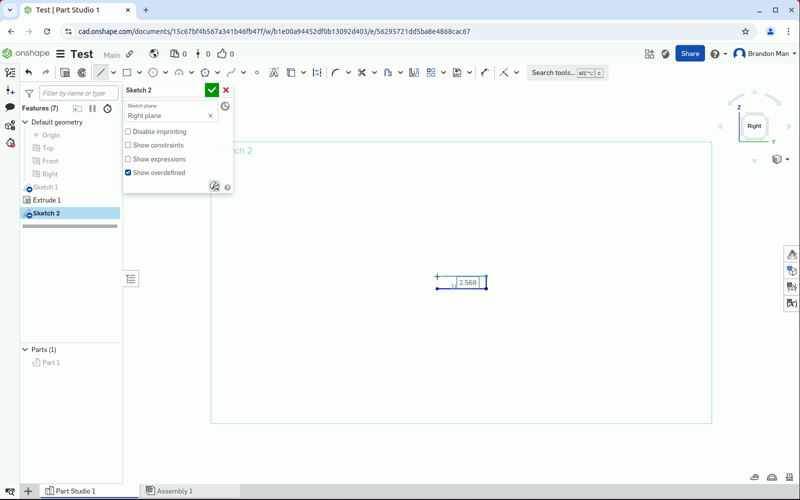
mouse_move(467, 276)
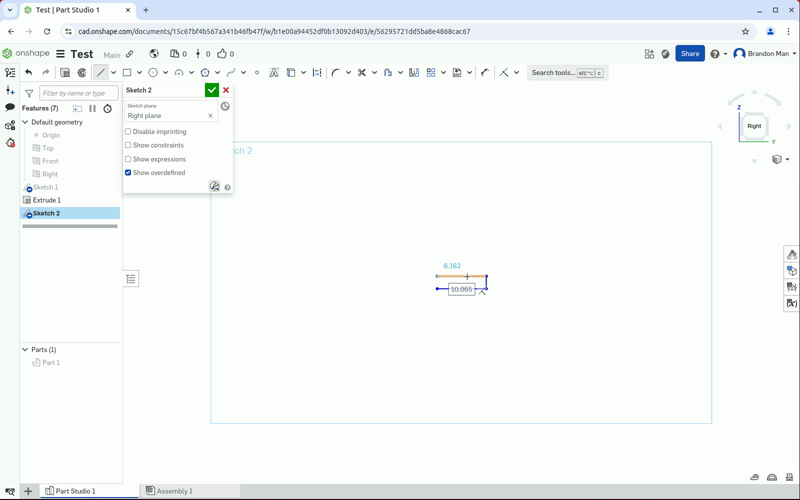
key_down(shift)
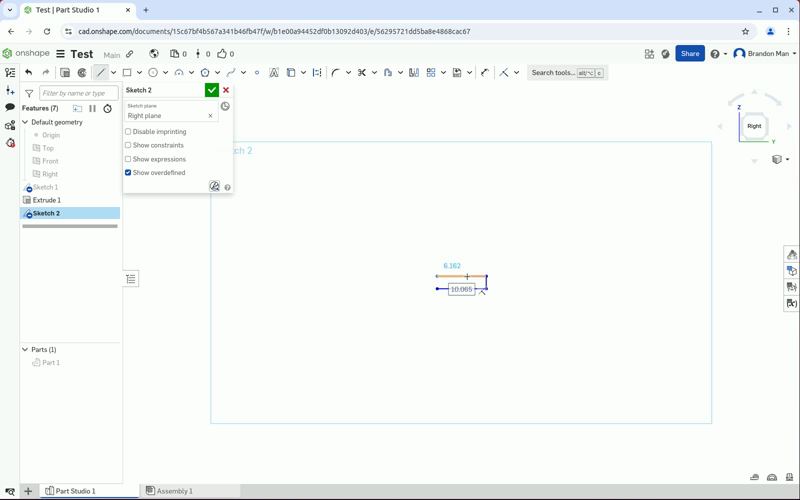
mouse_move(437, 288)
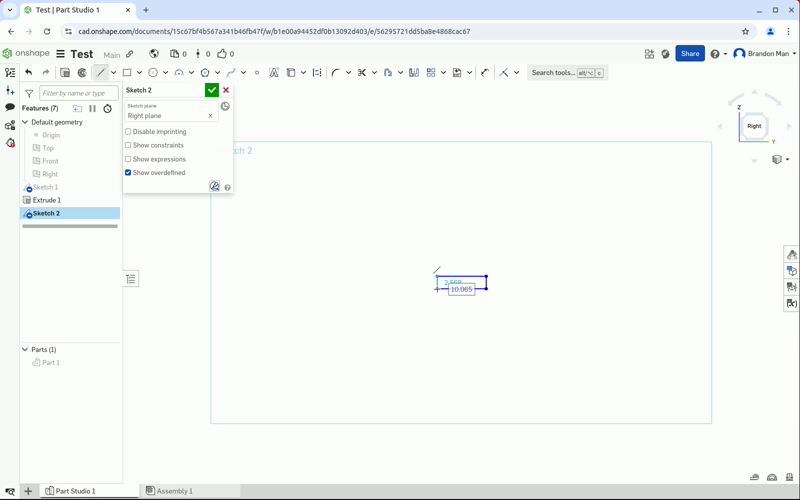
key_up(shift)
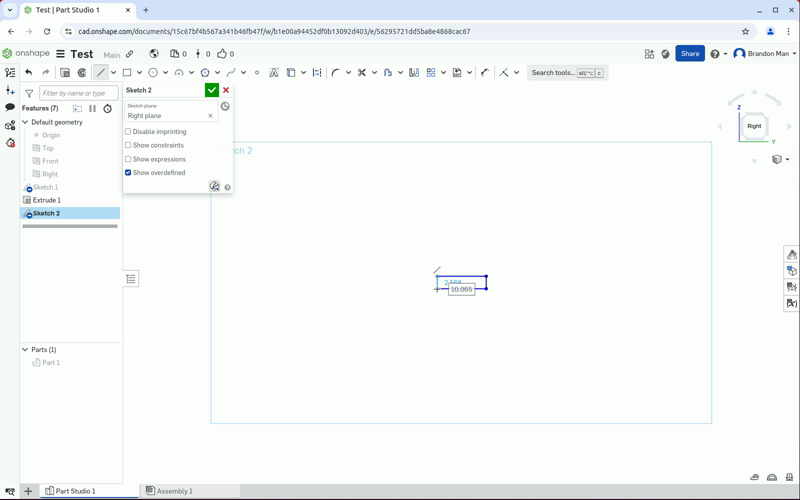
click(437, 288)
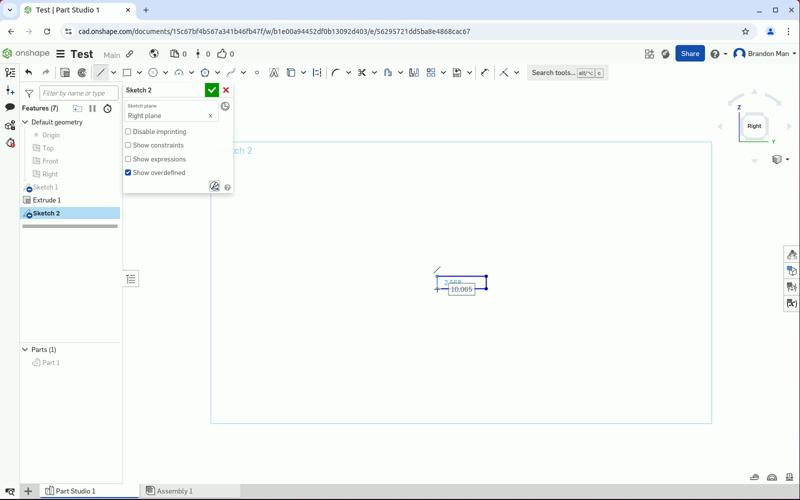
key(esc)
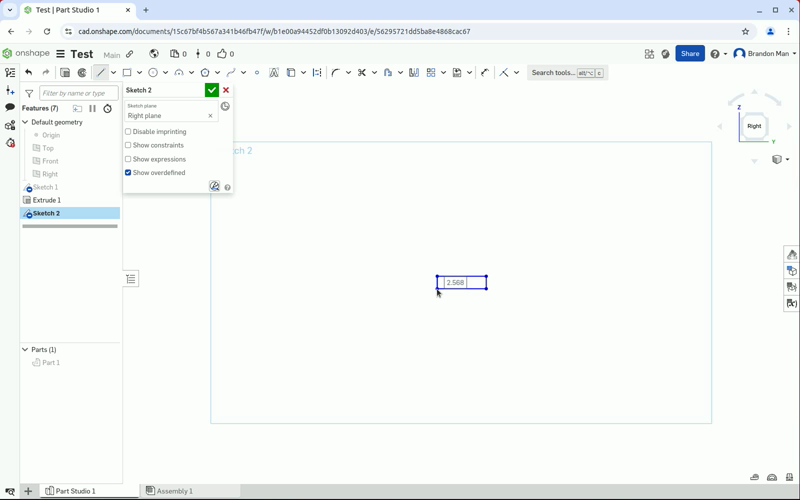
mouse_move(453, 285)
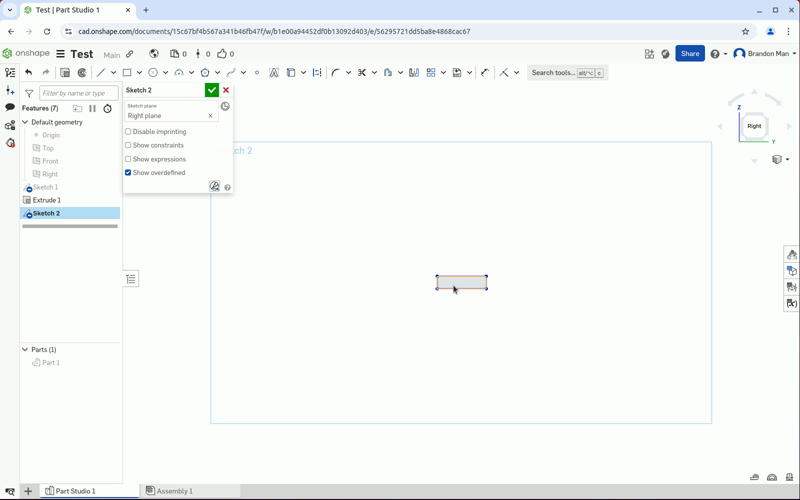
scroll(6)
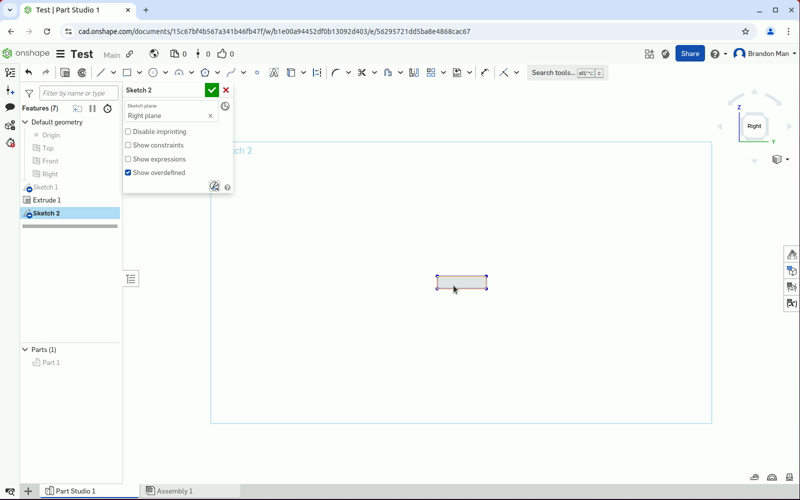
scroll(6)
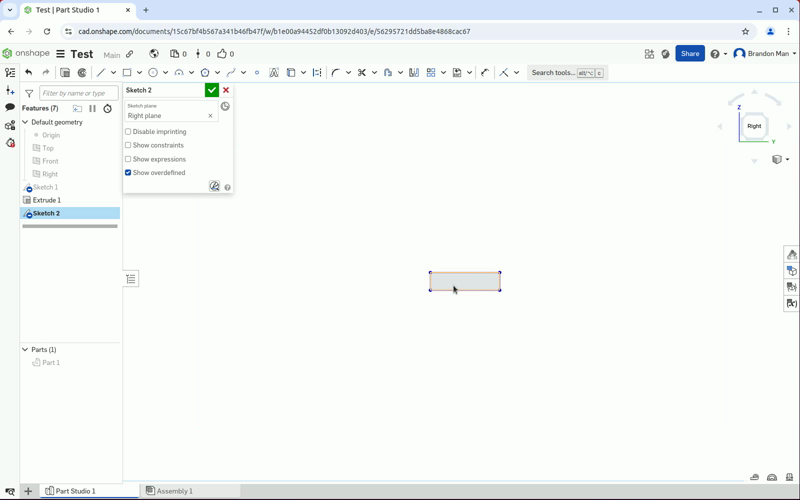
scroll(6)
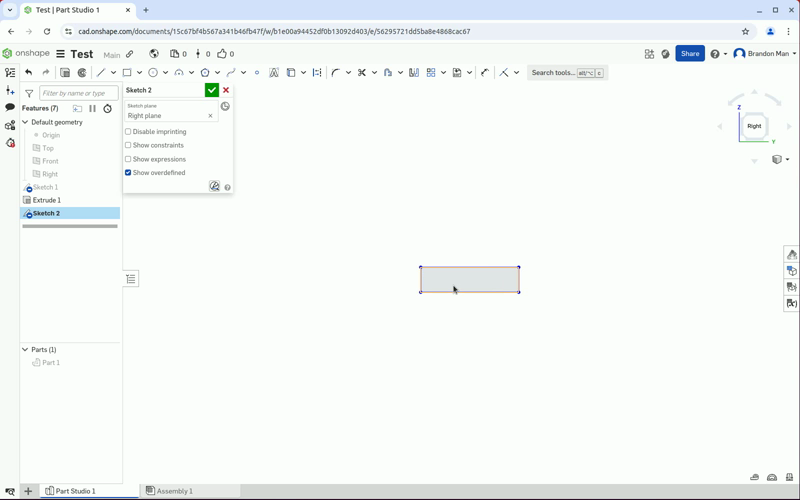
scroll(6)
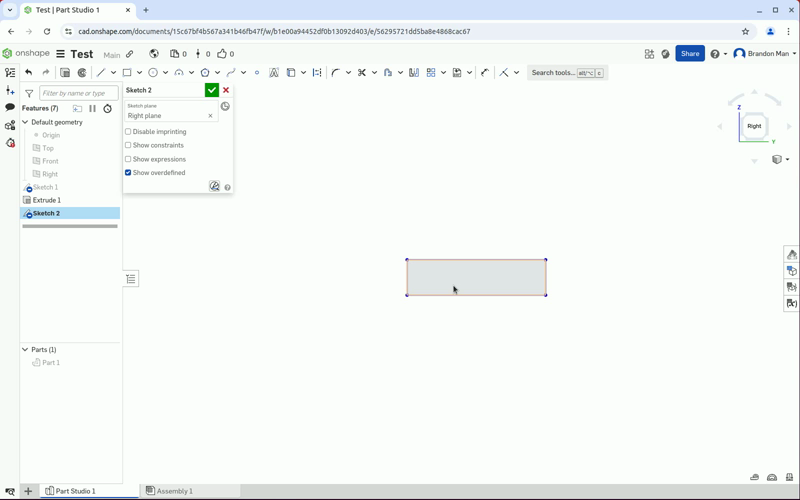
scroll(6)
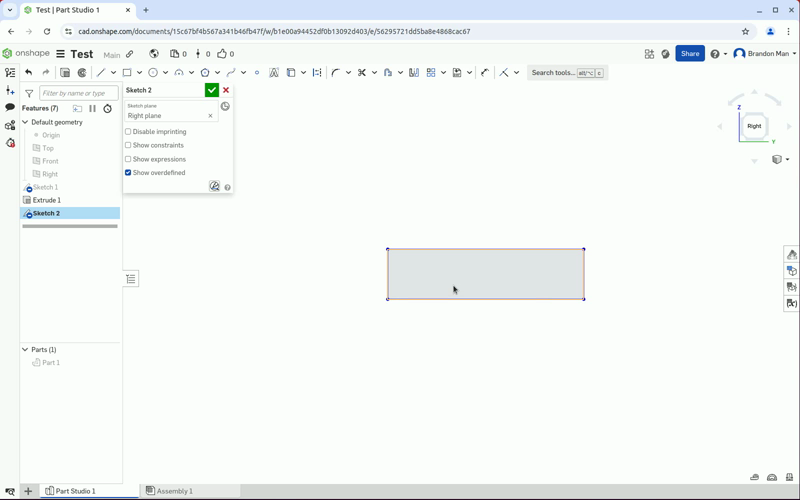
scroll(6)
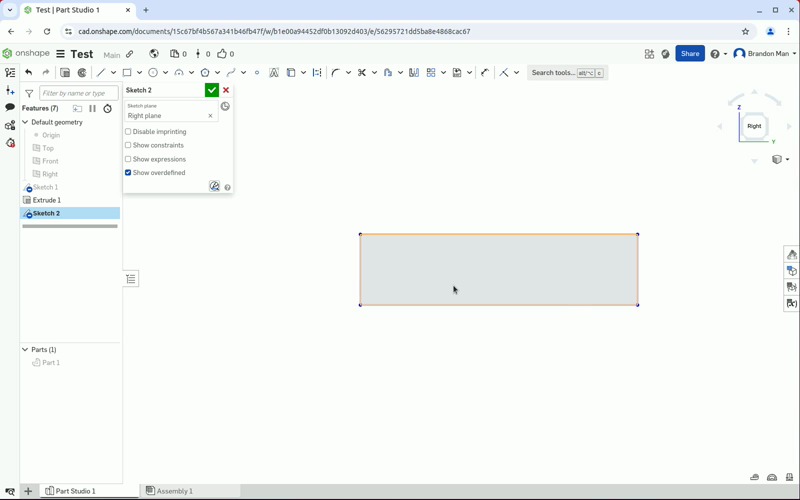
scroll(6)
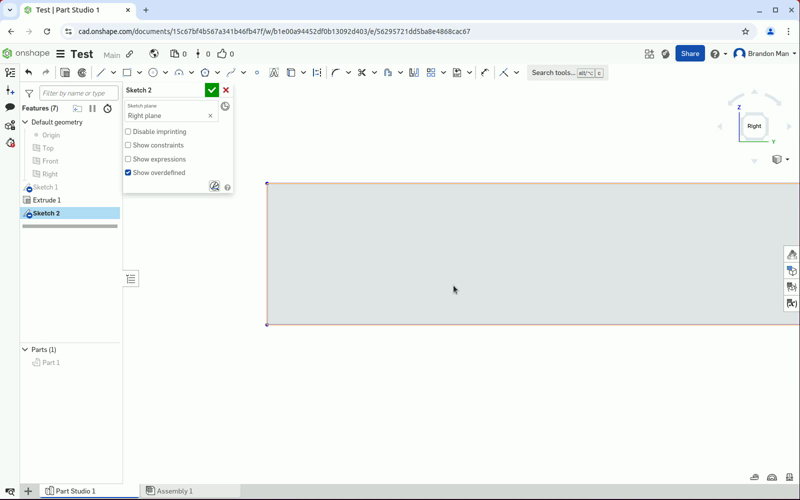
click(453, 285)
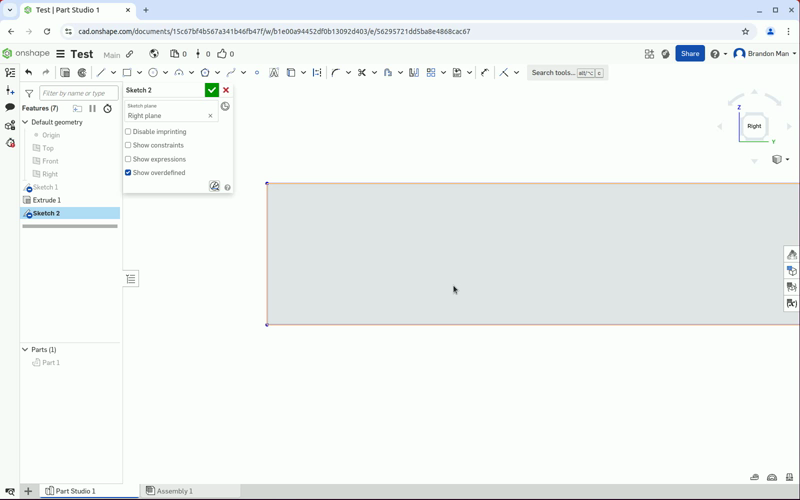
scroll(-6)
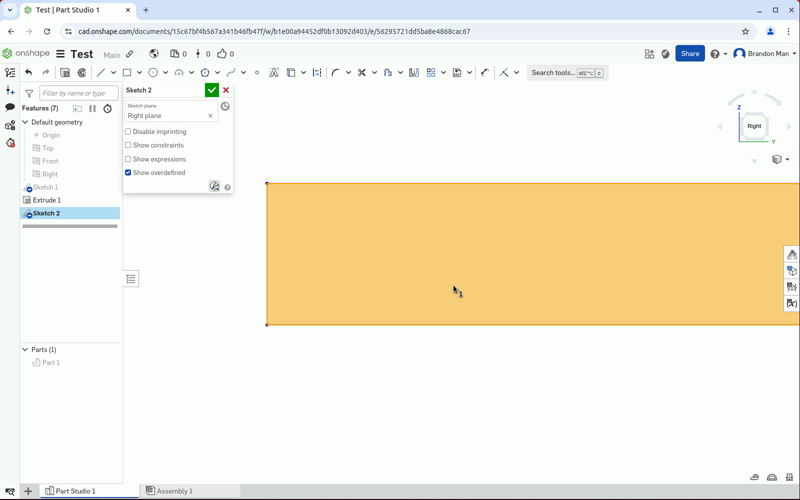
scroll(-6)
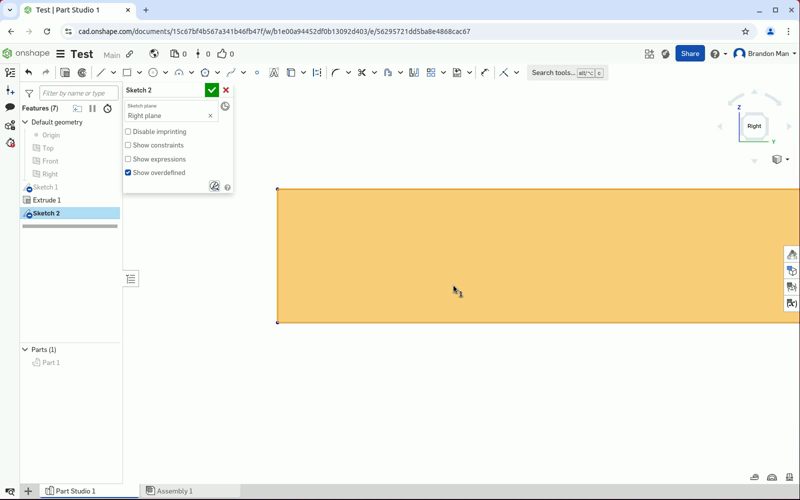
scroll(-6)
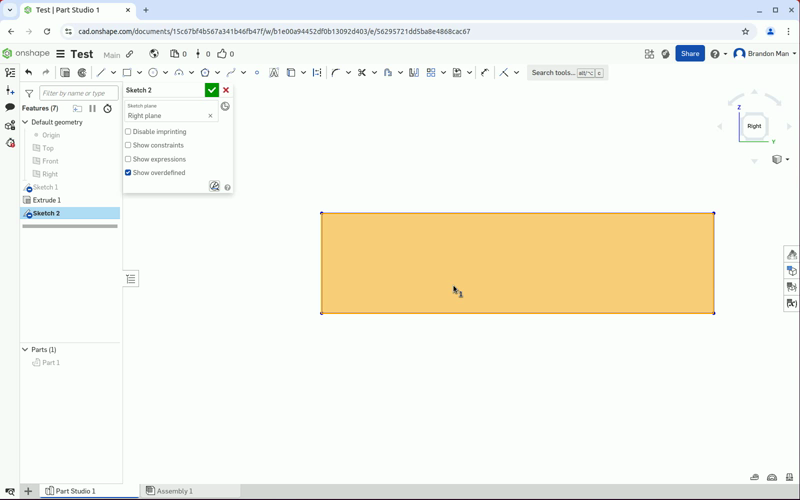
scroll(-6)
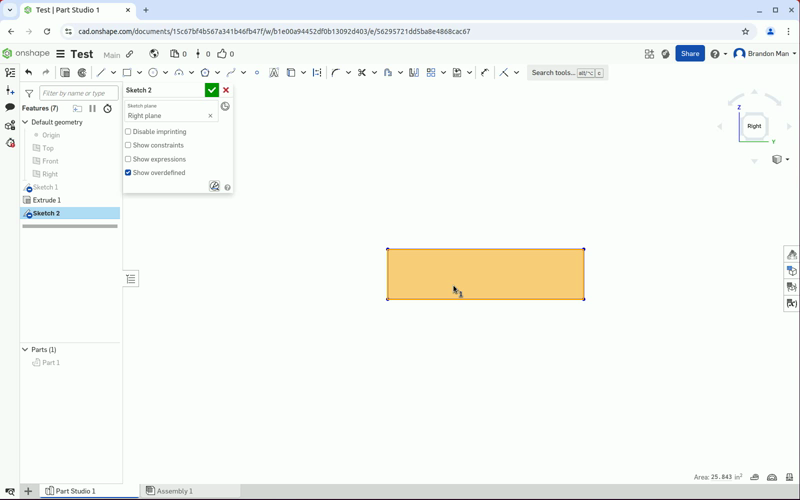
scroll(-6)
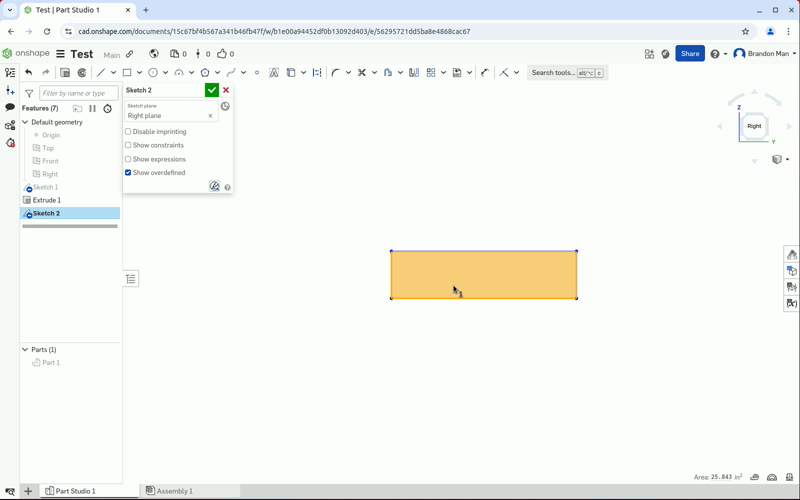
scroll(-6)
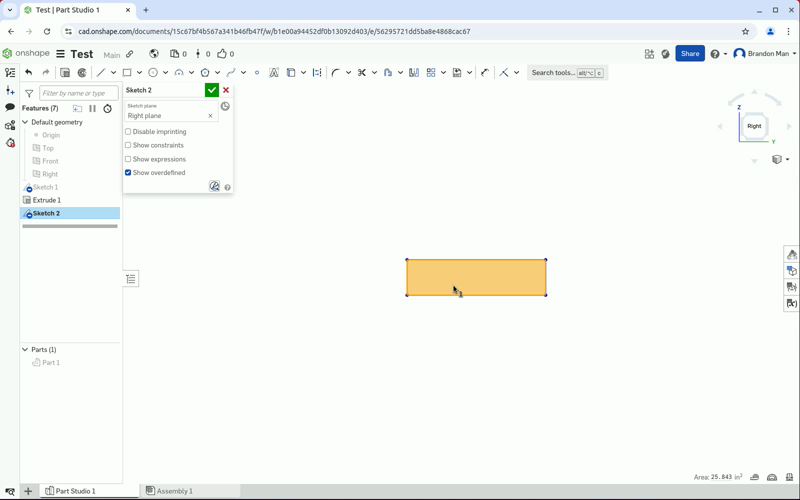
scroll(-6)
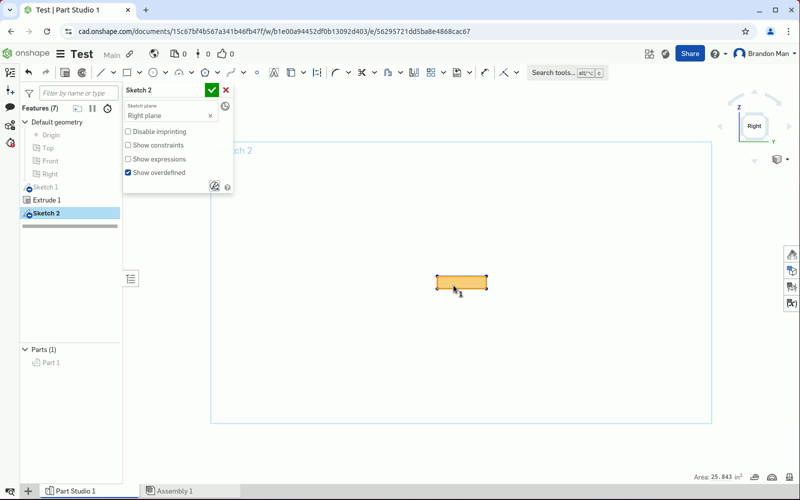
mouse_move(73, 352)
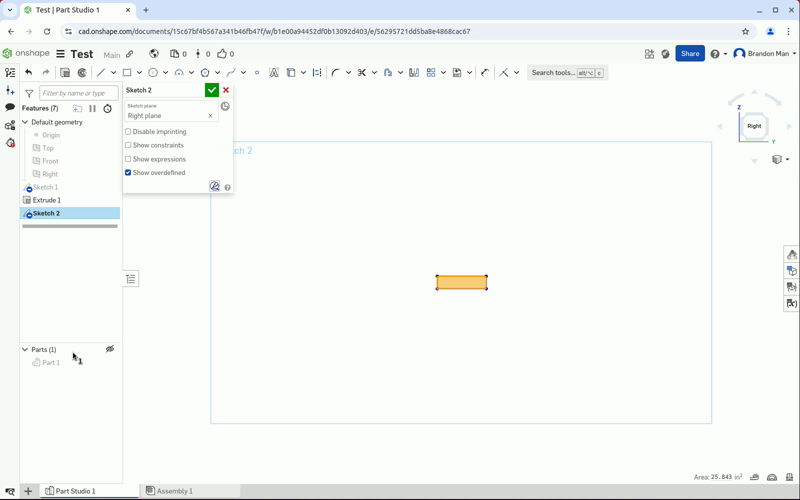
key(shift+y)
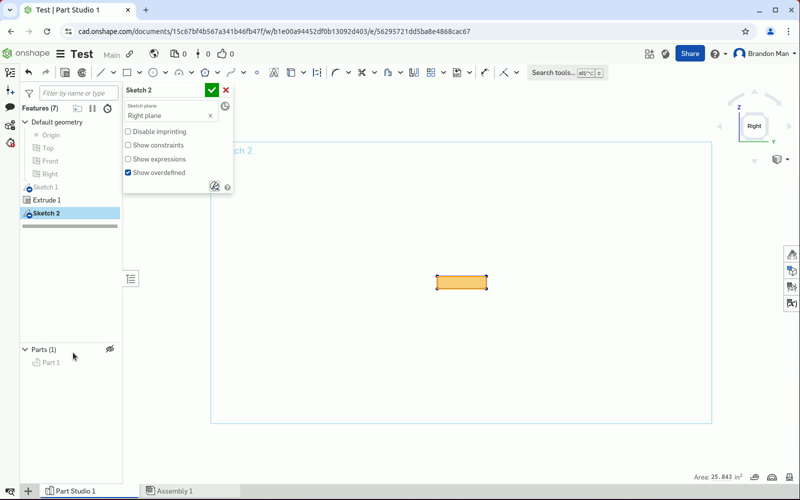
key(shift+e)
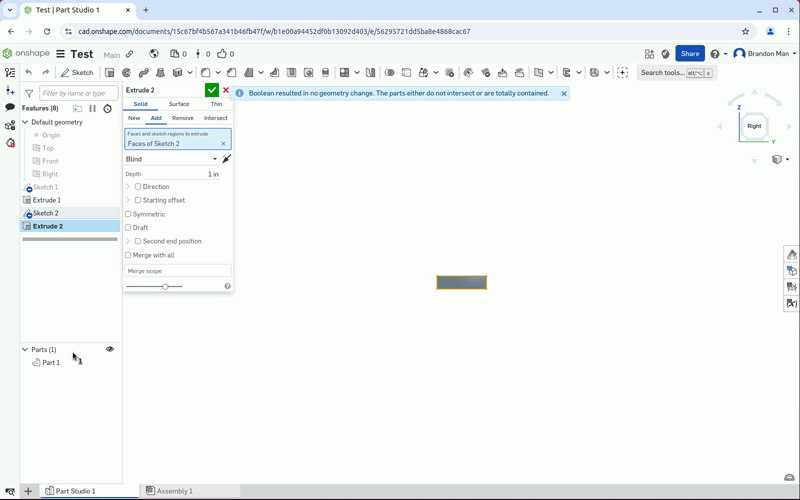
mouse_move(143, 106)
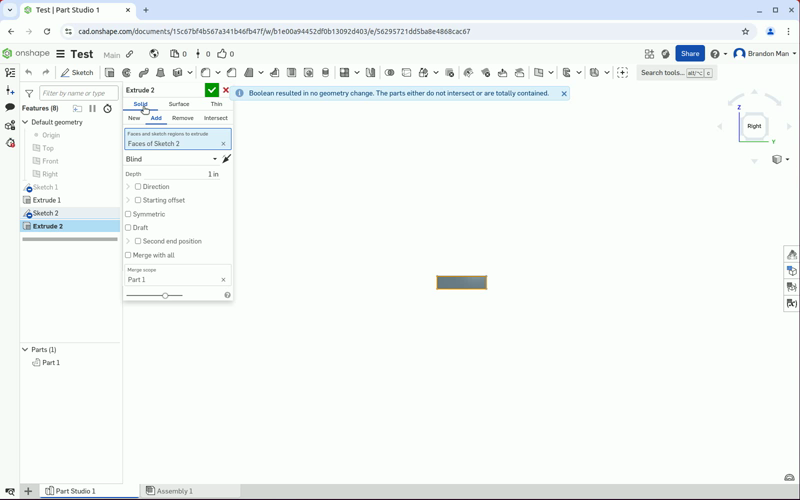
click(143, 106)
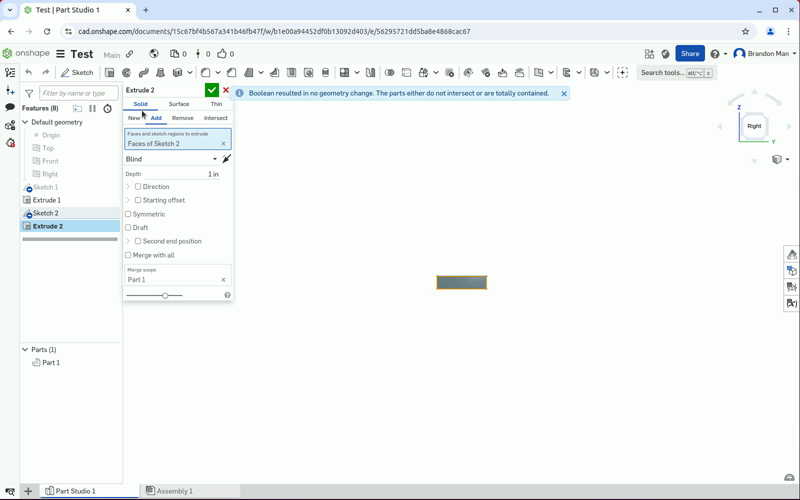
mouse_move(137, 120)
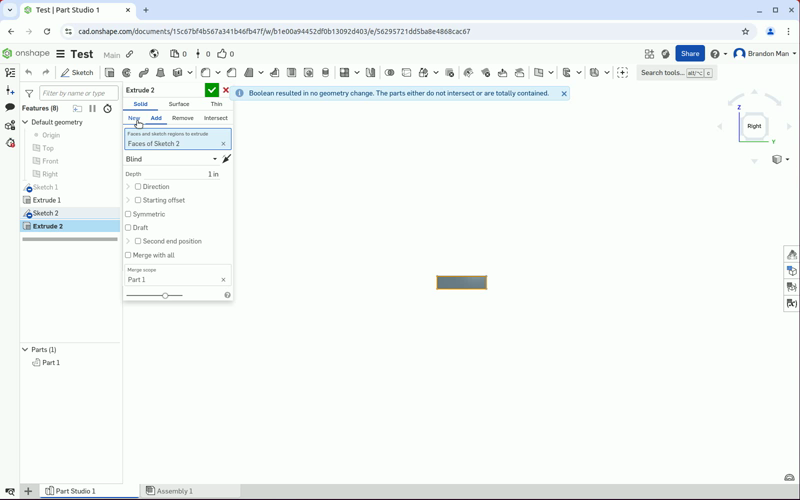
click(137, 120)
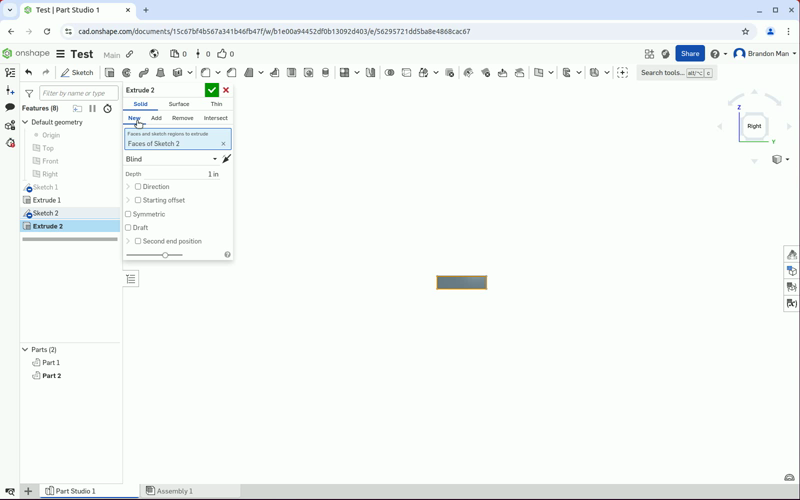
key(tab, 4)
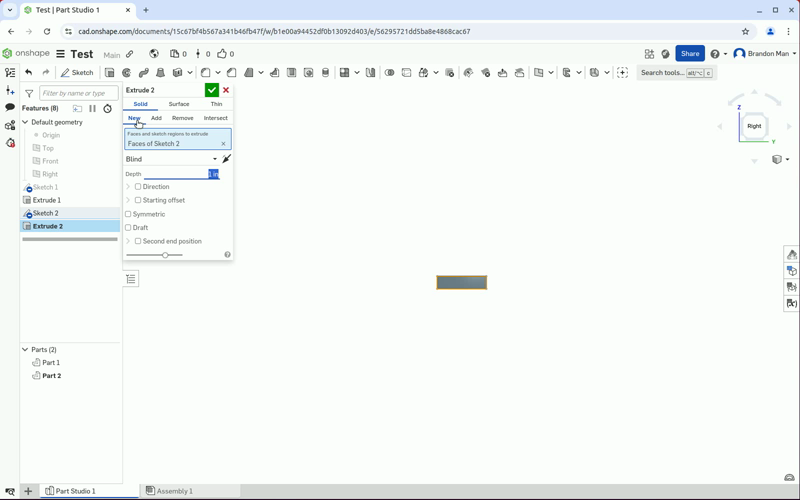
text(46.216)
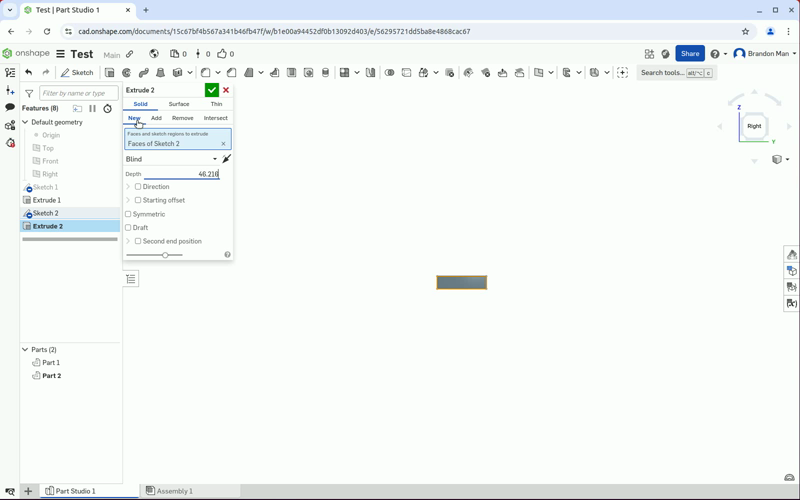
key(tab, 3)
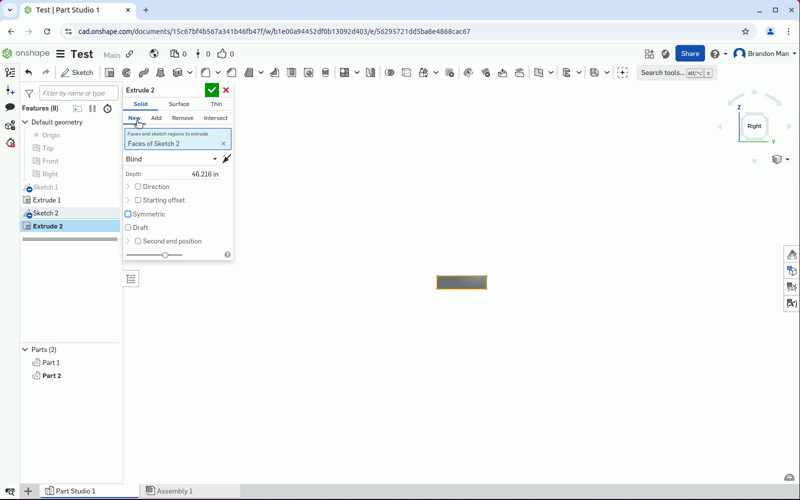
key(space)
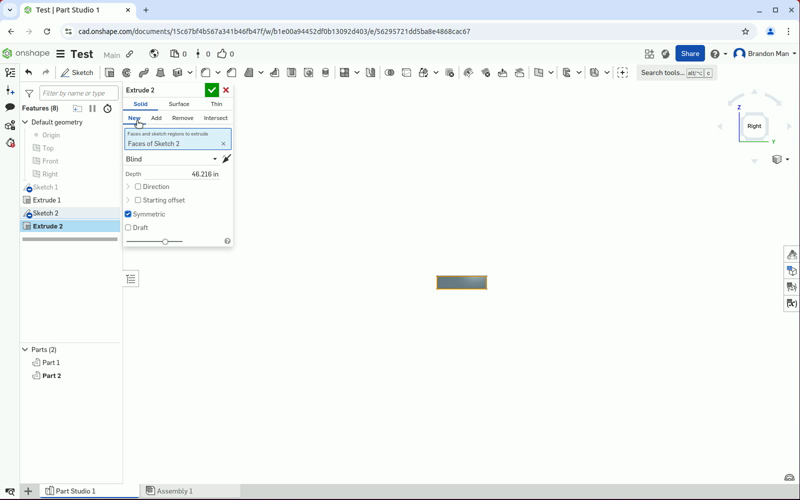
key(enter)
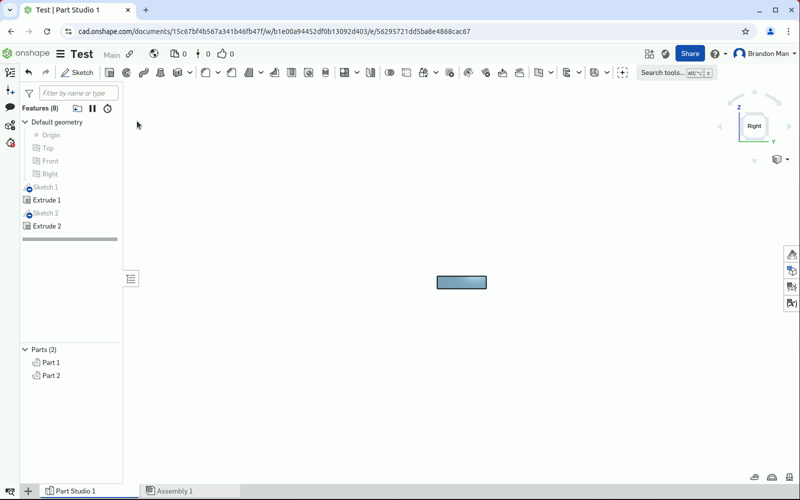
key(shift+h)
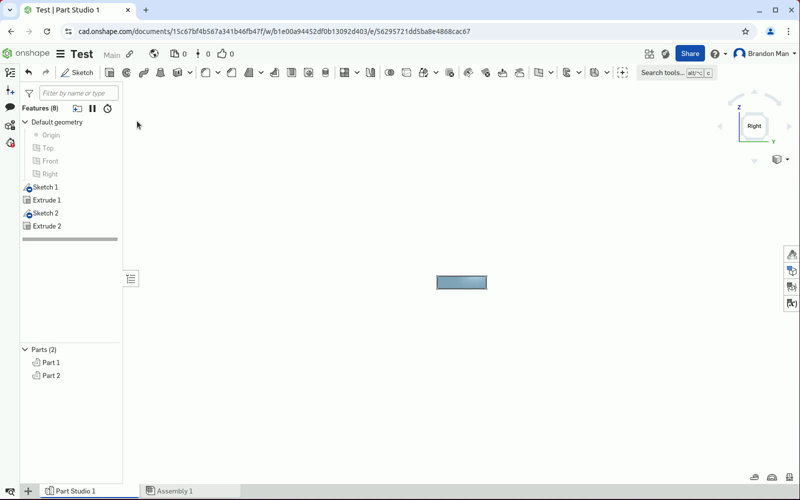
key(shift+h)
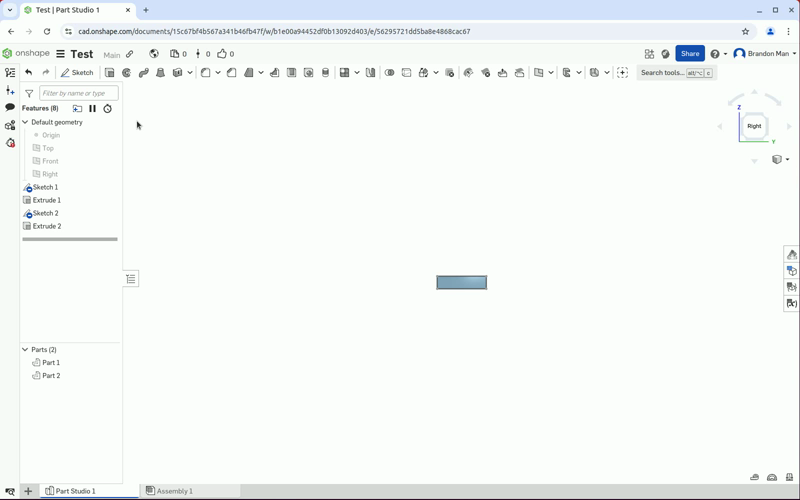
key(shift+7)
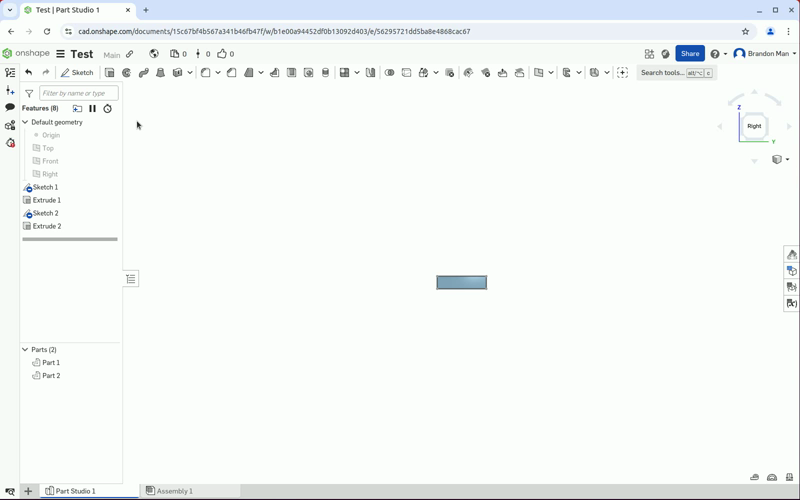
key(right, 2)
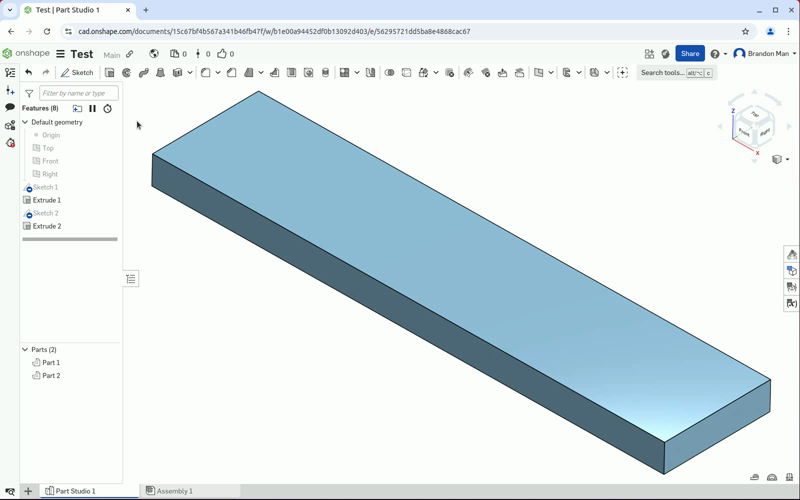
key(down, 2)
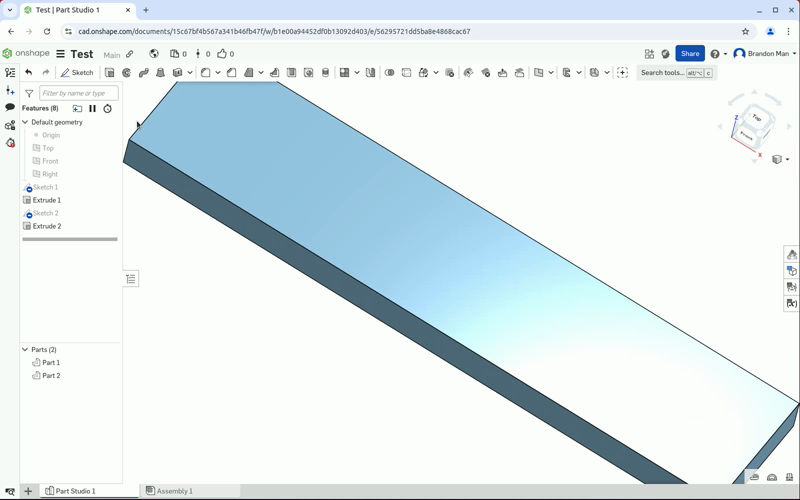
key(up, 2)
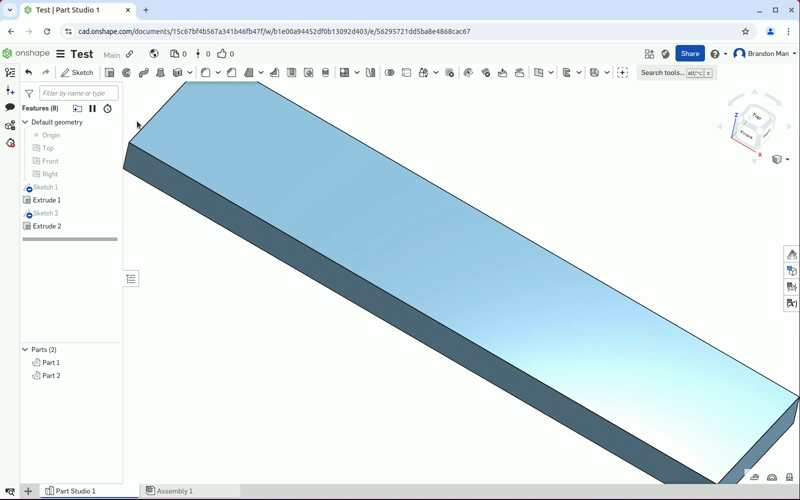
key(left, 2)
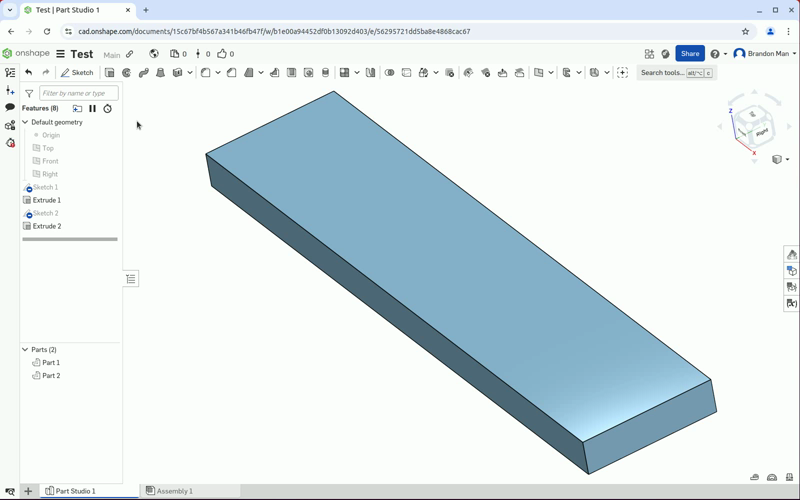
mouse_move(73, 189)
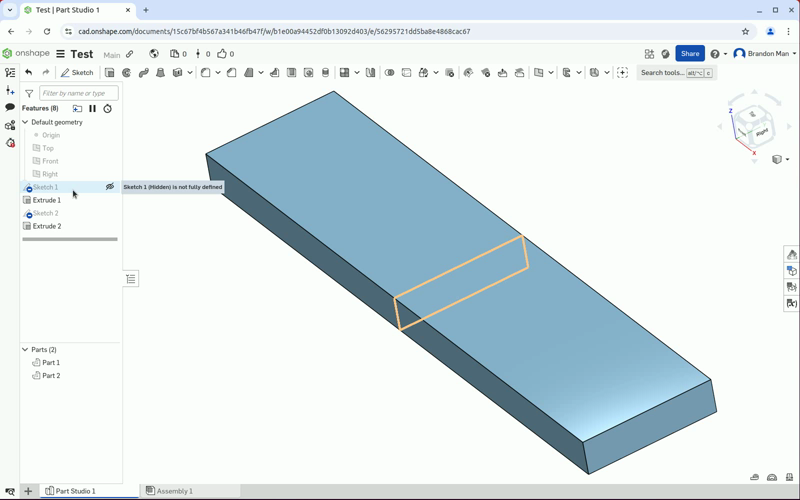
click(73, 189)